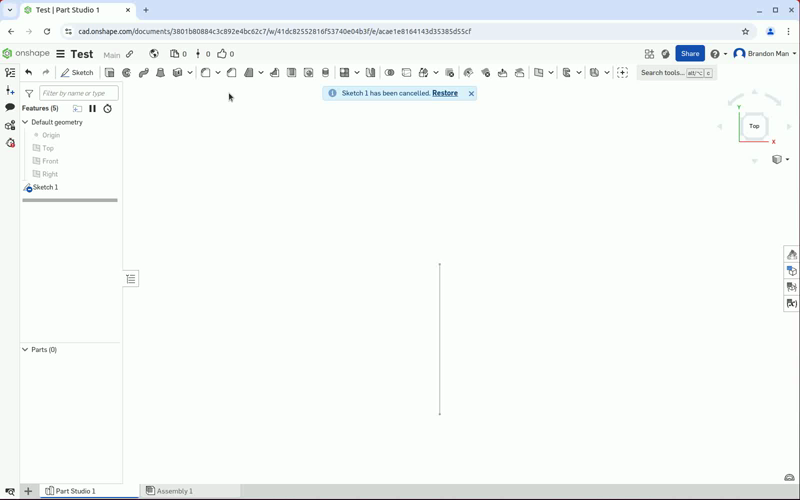
key(shift+h)
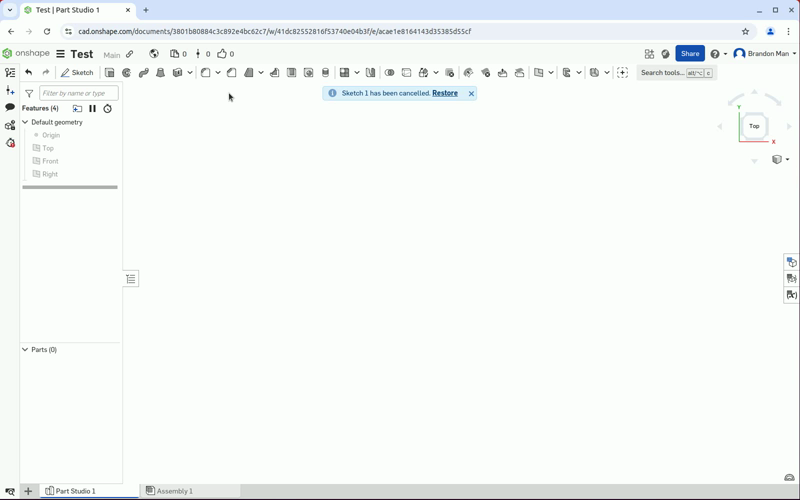
mouse_move(73, 352)
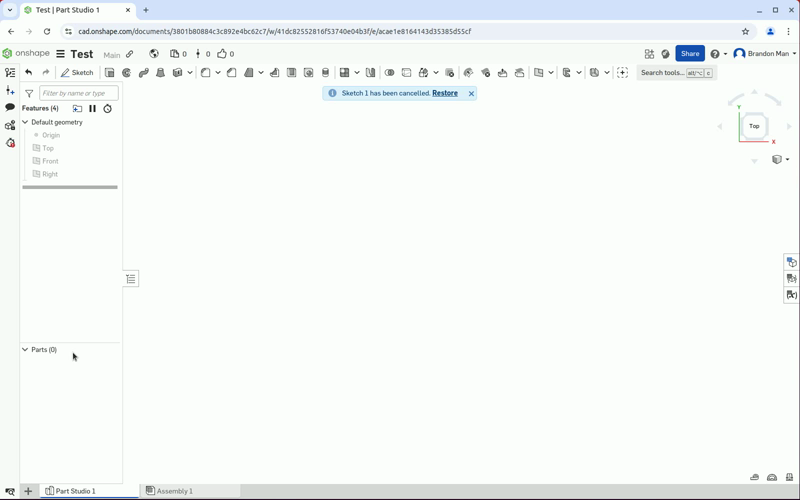
key(y)
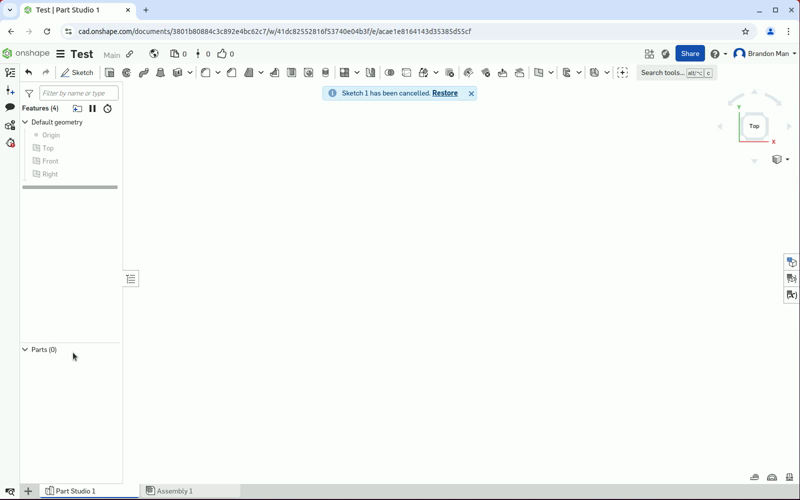
key(shift+p)
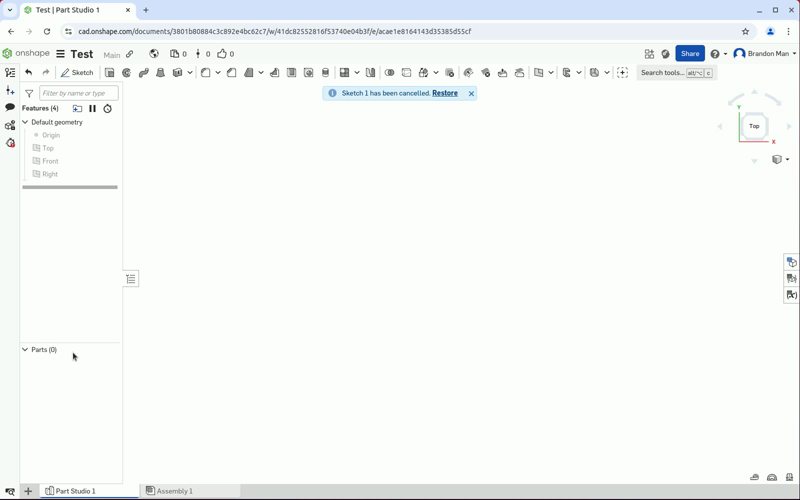
key(space)
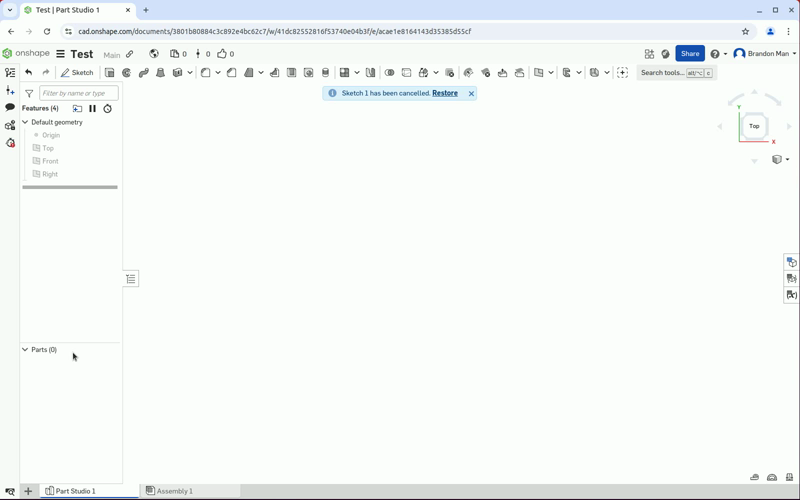
key_down(shift)
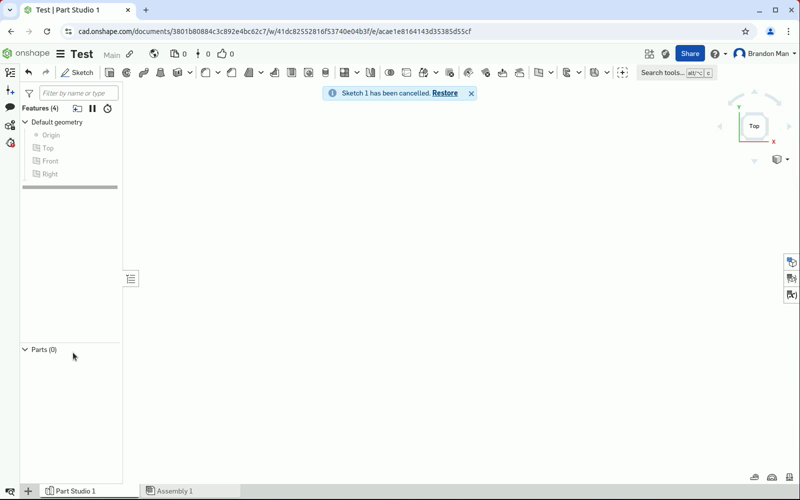
key(up)
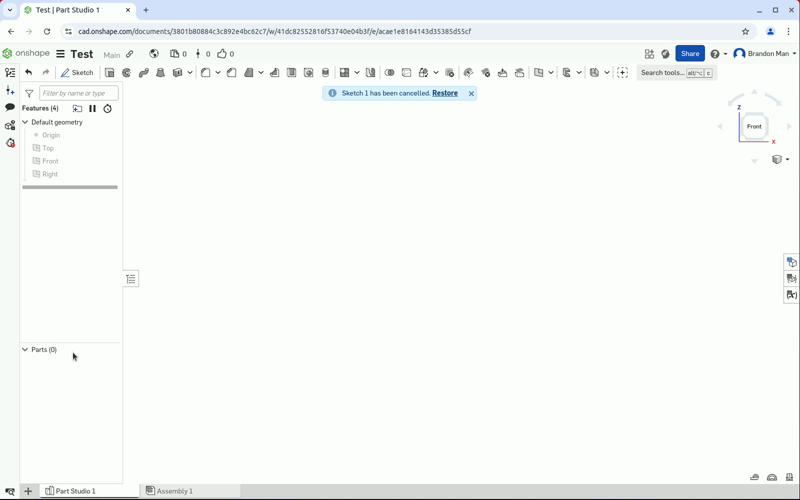
key_up(shift)
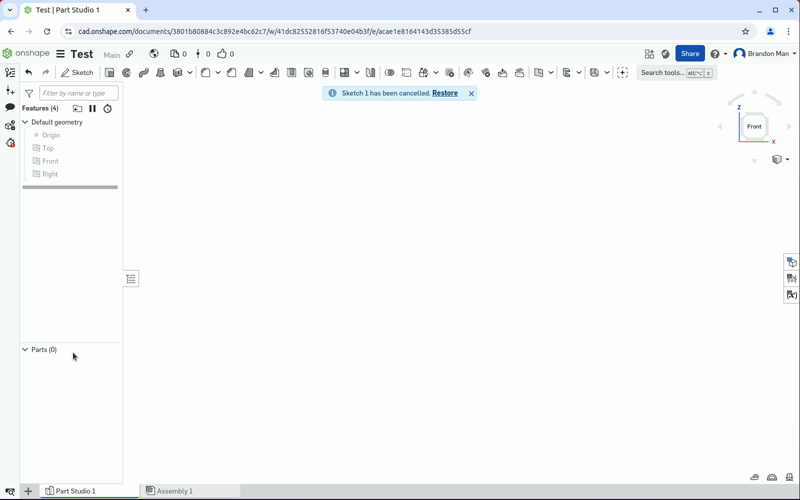
mouse_move(73, 352)
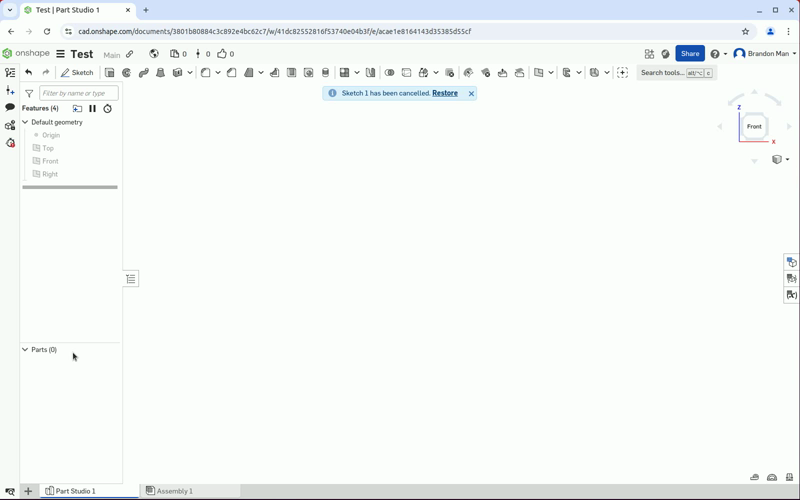
key(shift+y)
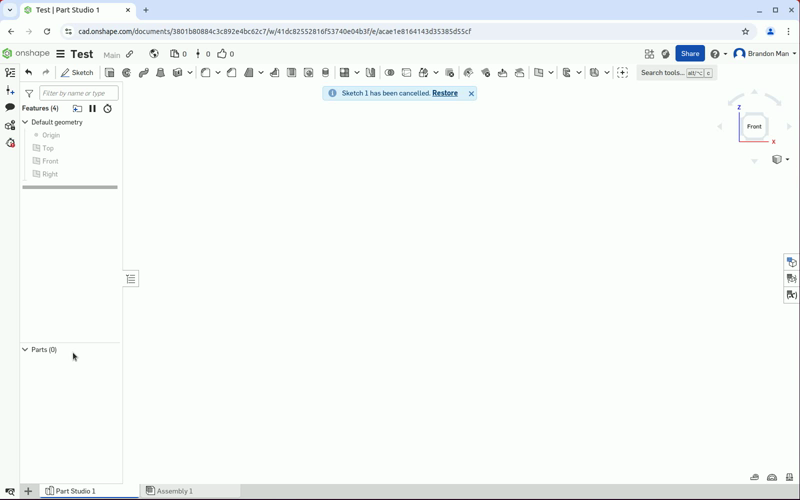
key(shift+s)
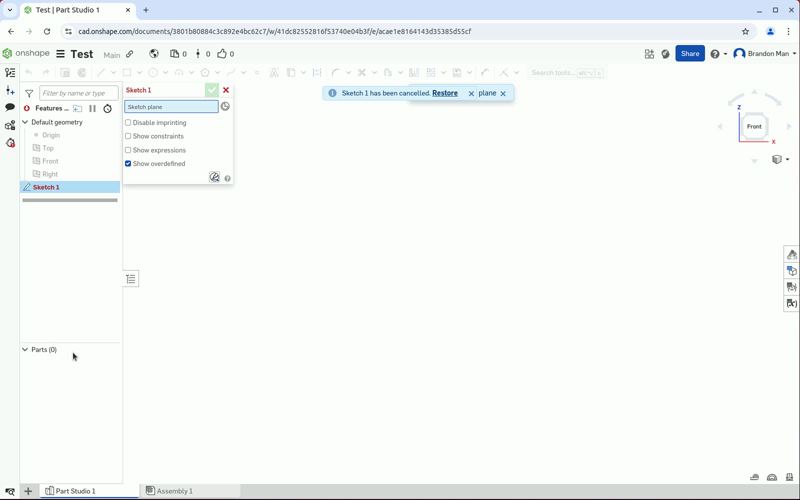
mouse_move(73, 163)
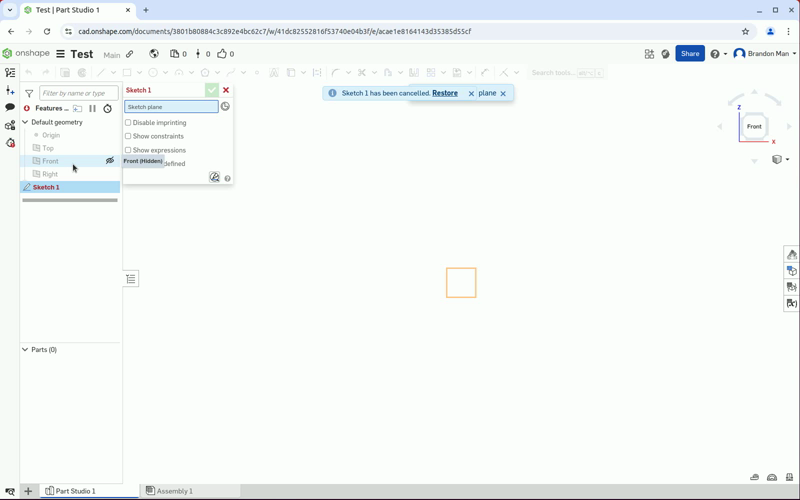
click(73, 163)
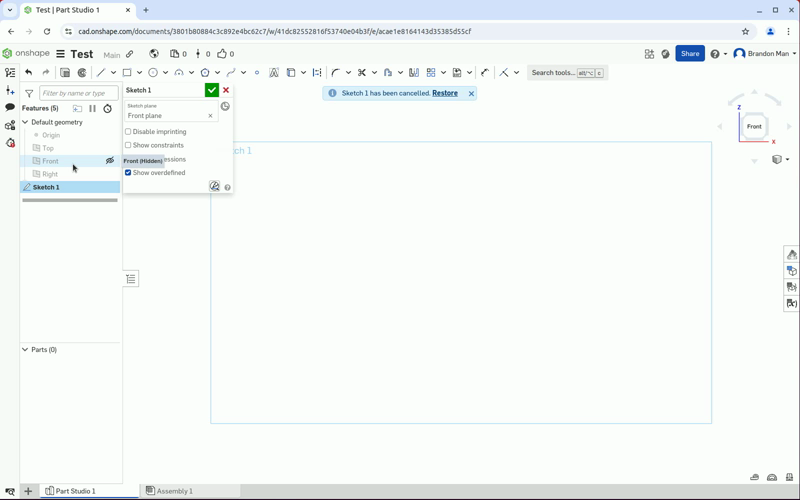
mouse_move(73, 352)
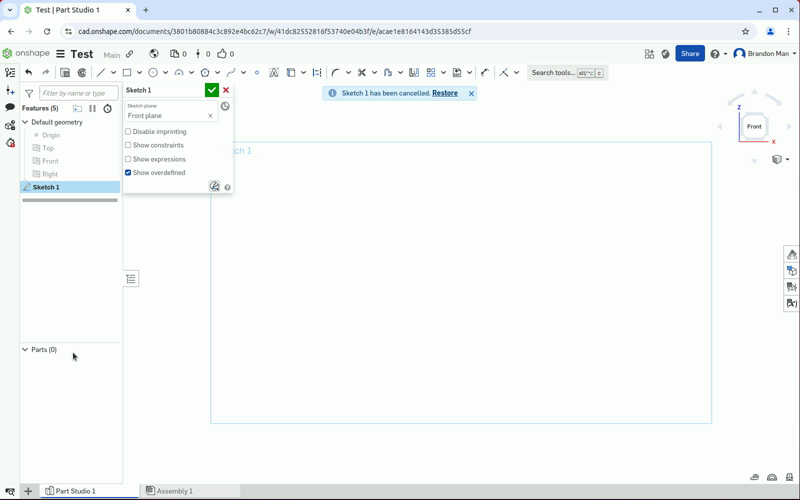
key(y)
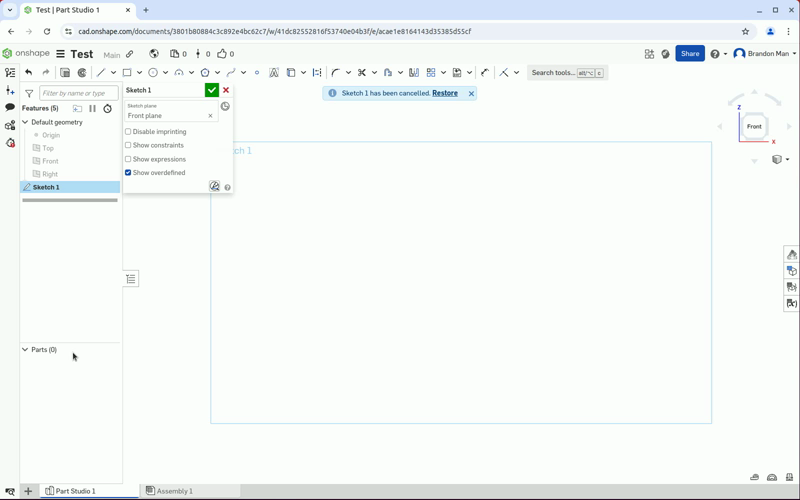
key(l)
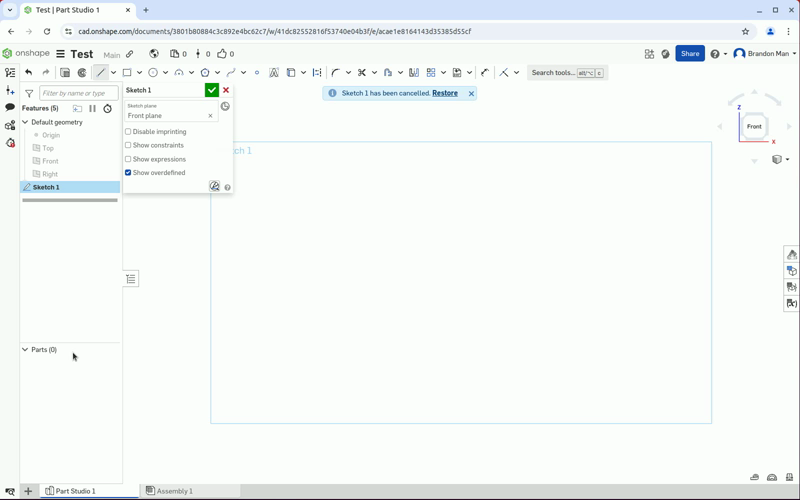
key_down(shift)
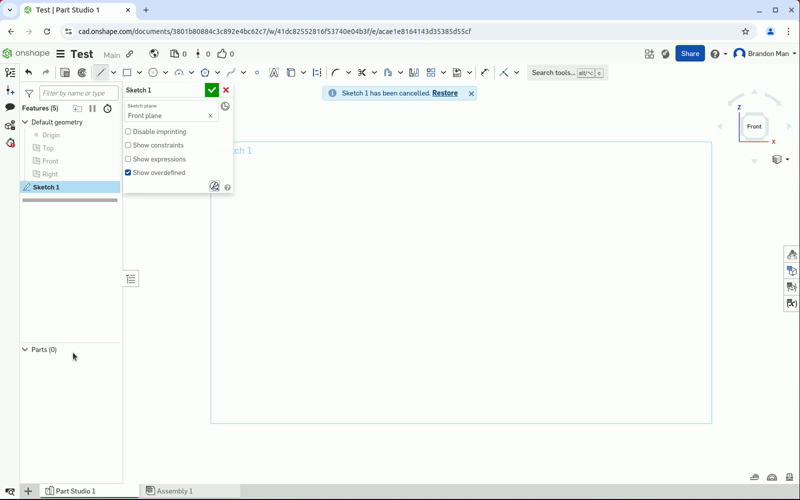
mouse_move(460, 279)
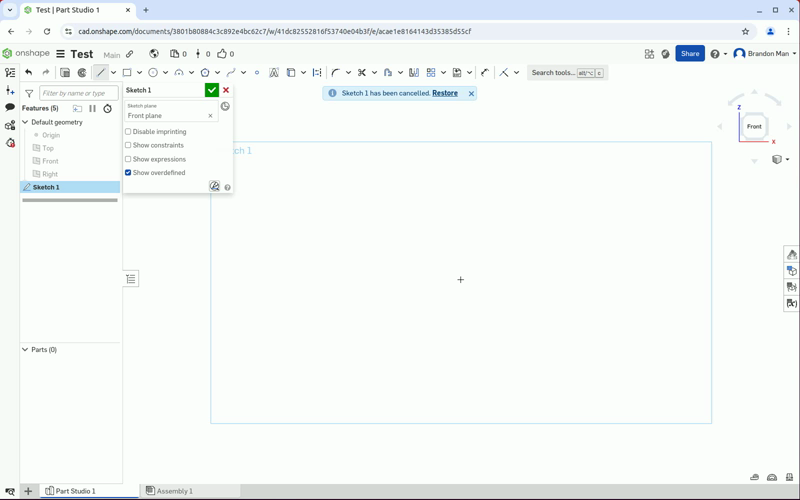
click(460, 279)
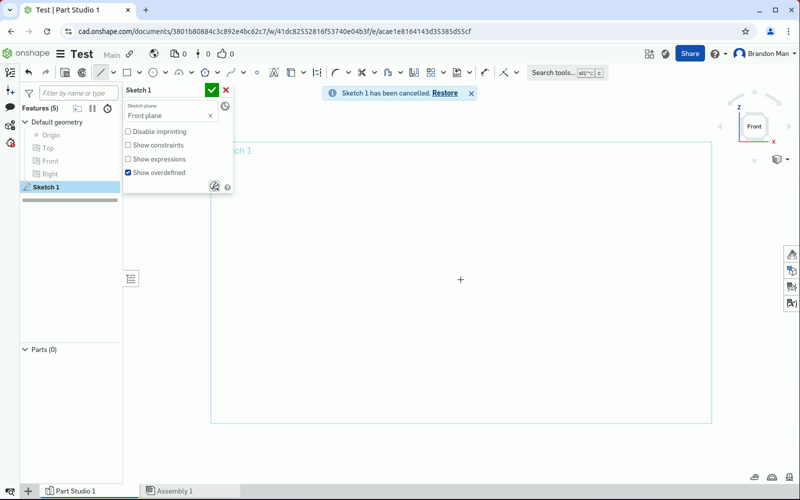
key_up(shift)
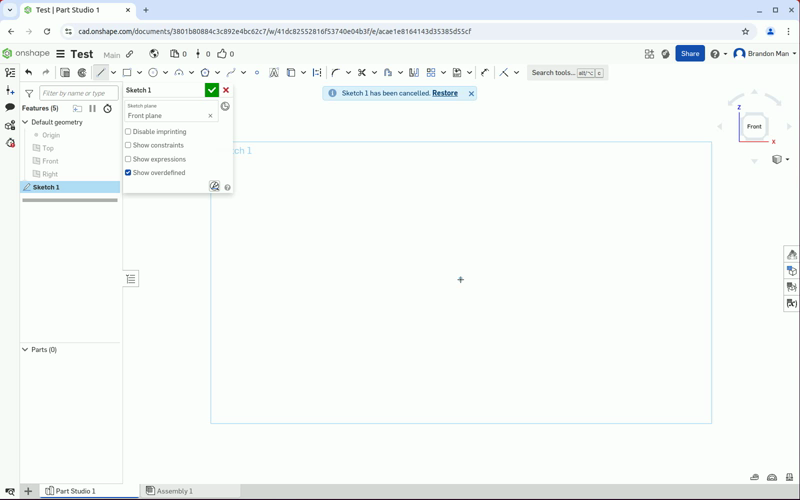
key_down(shift)
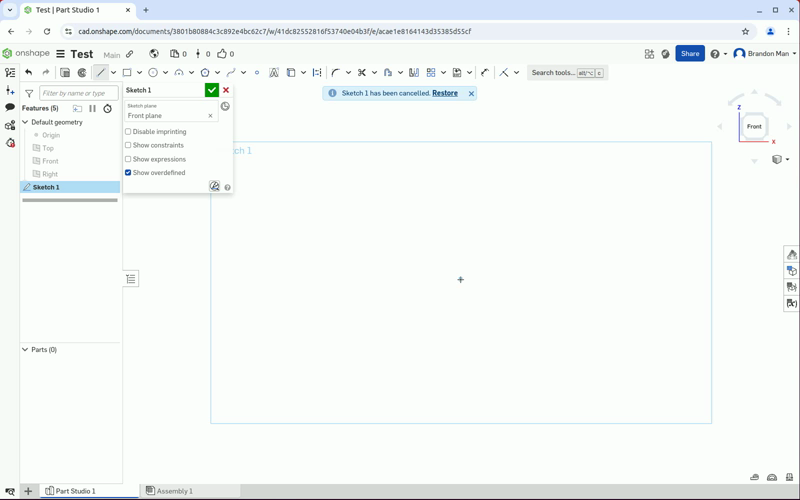
mouse_move(490, 279)
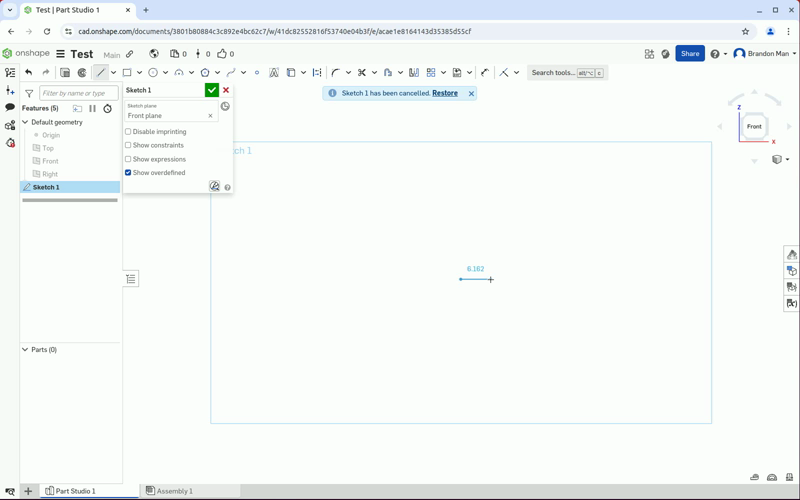
mouse_move(465, 282)
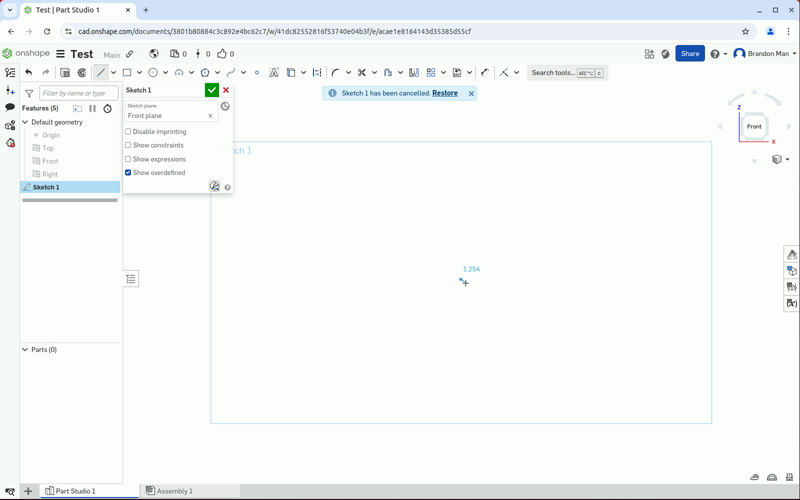
scroll(6)
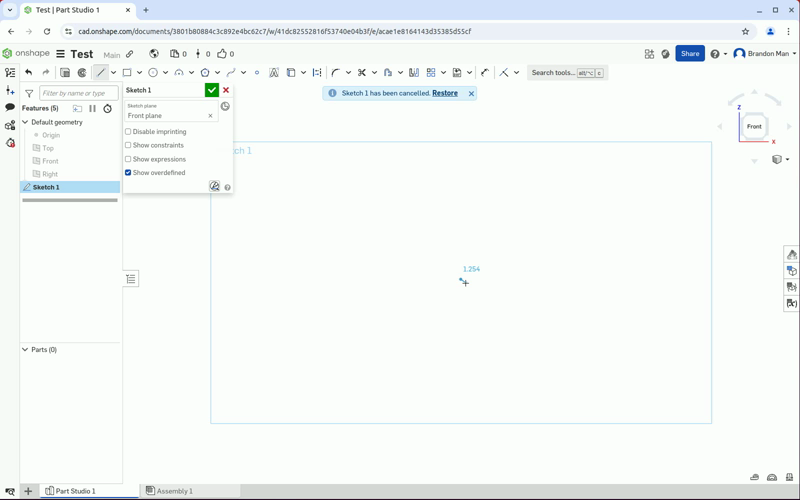
scroll(6)
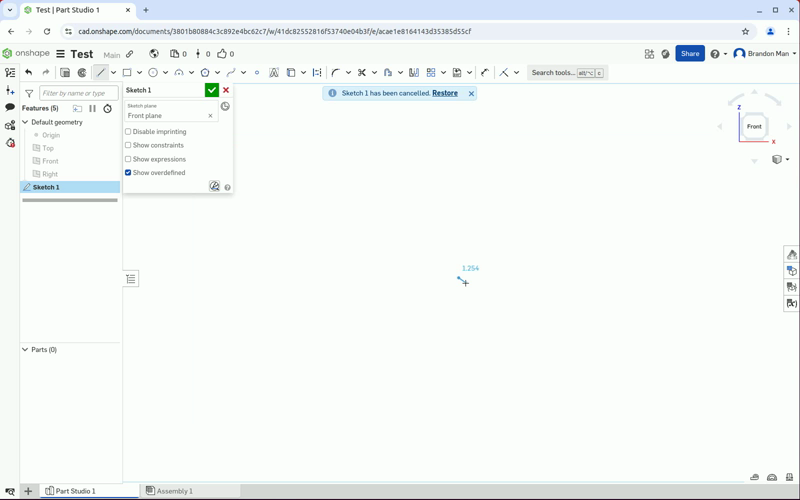
scroll(6)
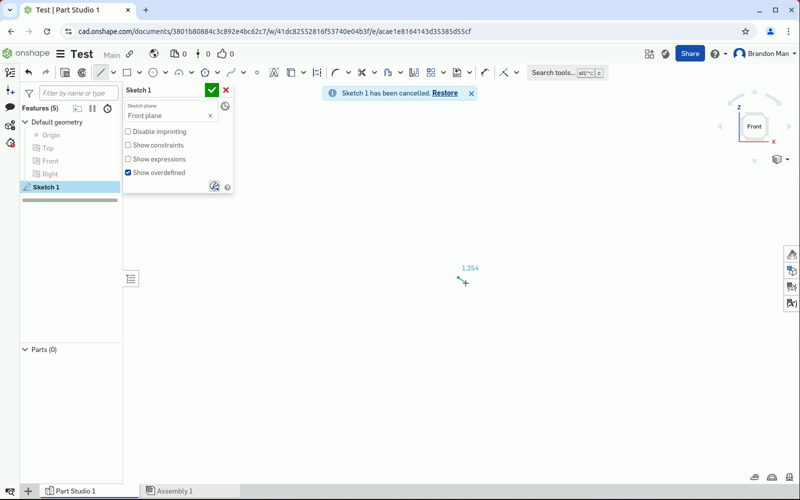
scroll(6)
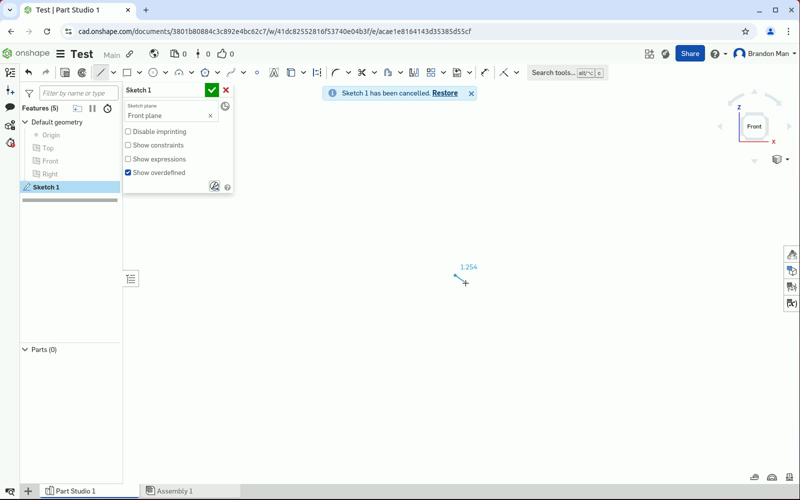
scroll(6)
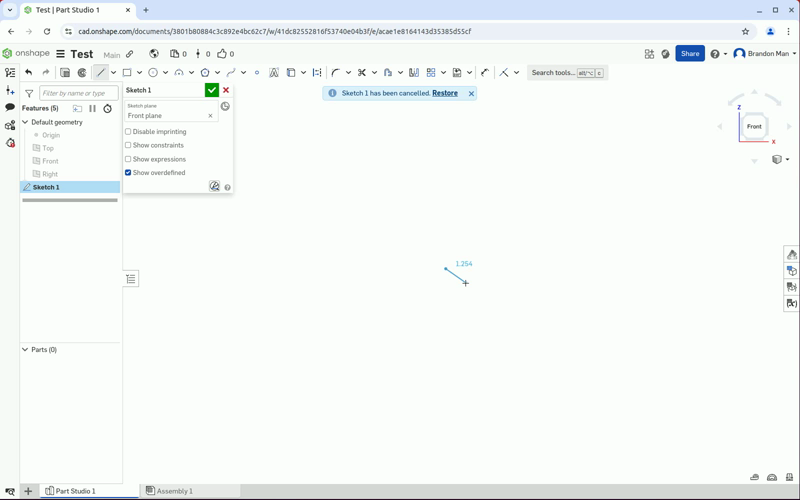
scroll(6)
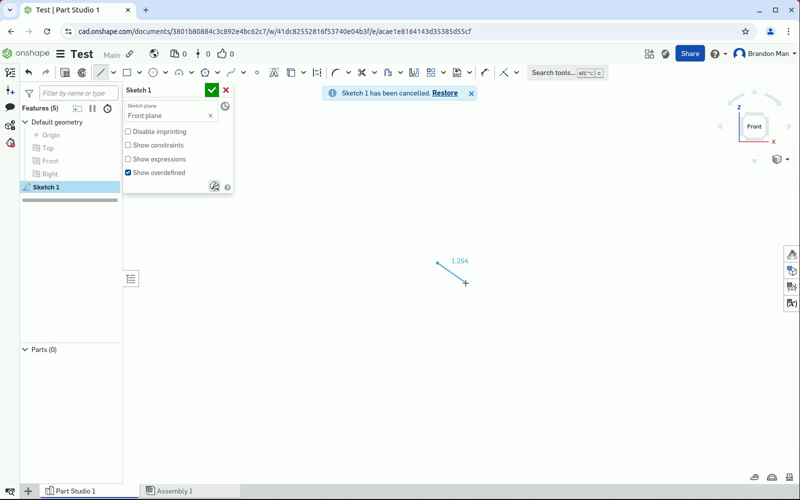
scroll(6)
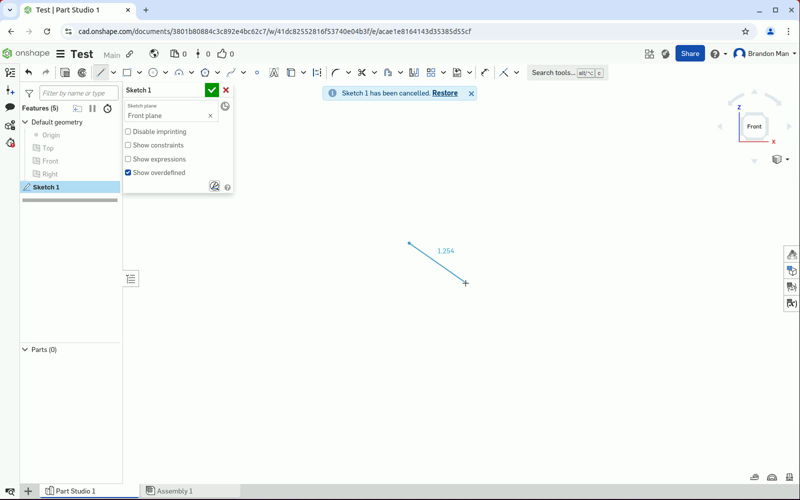
click(465, 282)
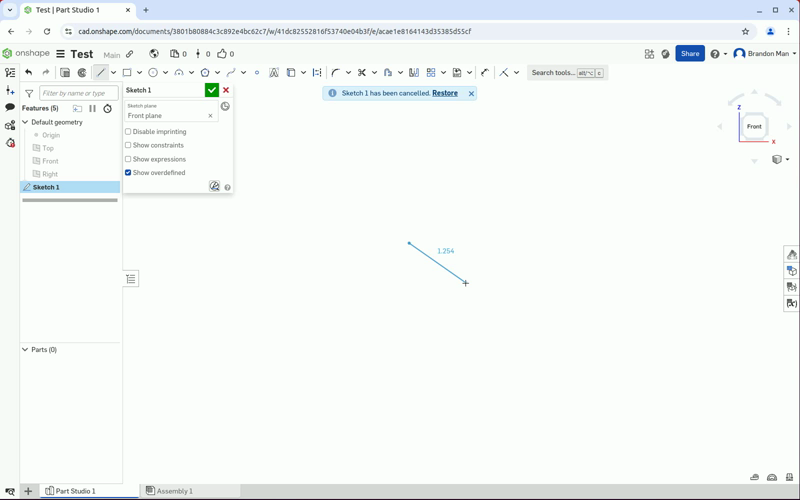
scroll(-6)
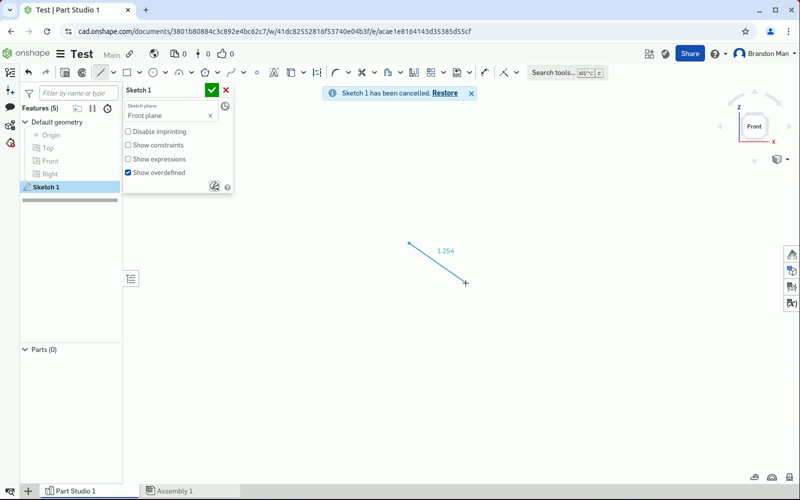
scroll(-6)
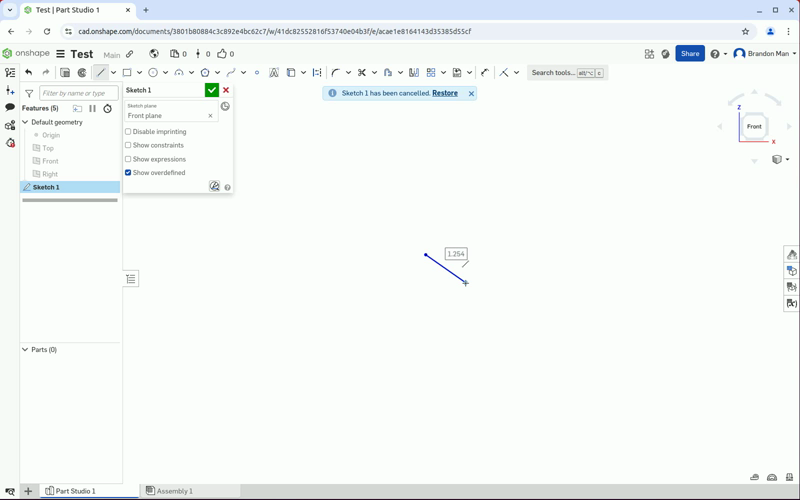
scroll(-6)
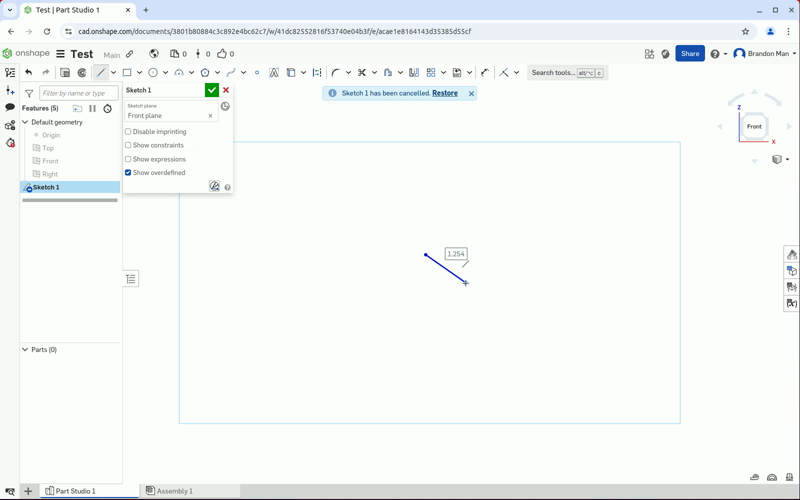
scroll(-6)
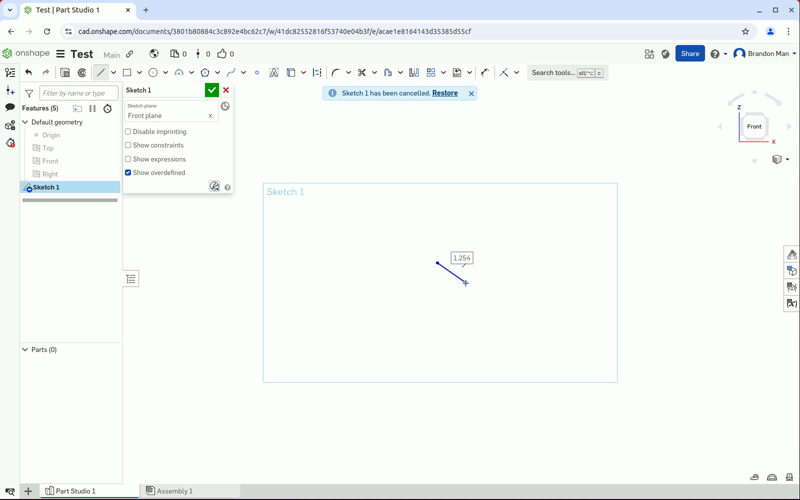
scroll(-6)
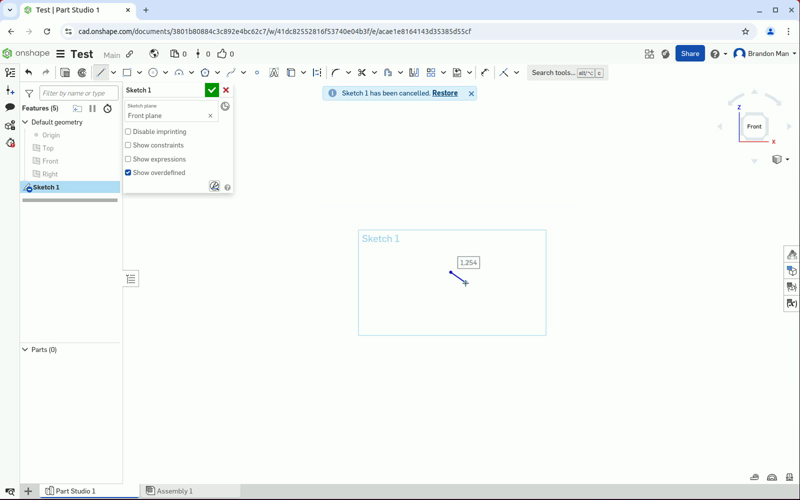
scroll(-6)
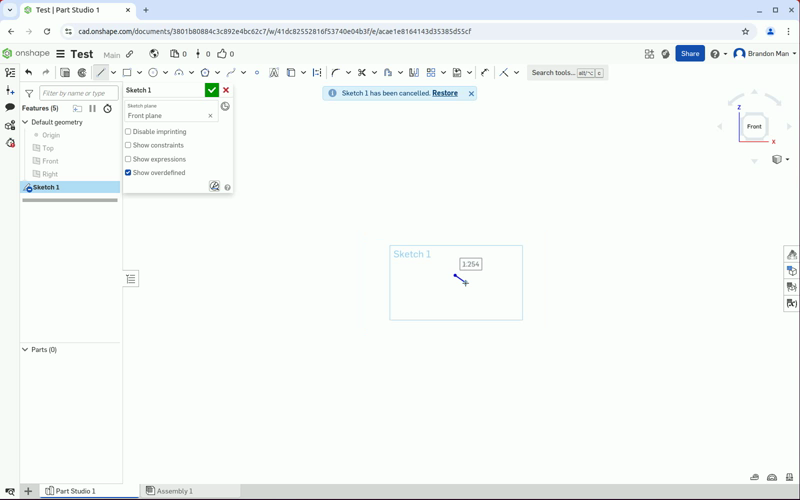
scroll(-6)
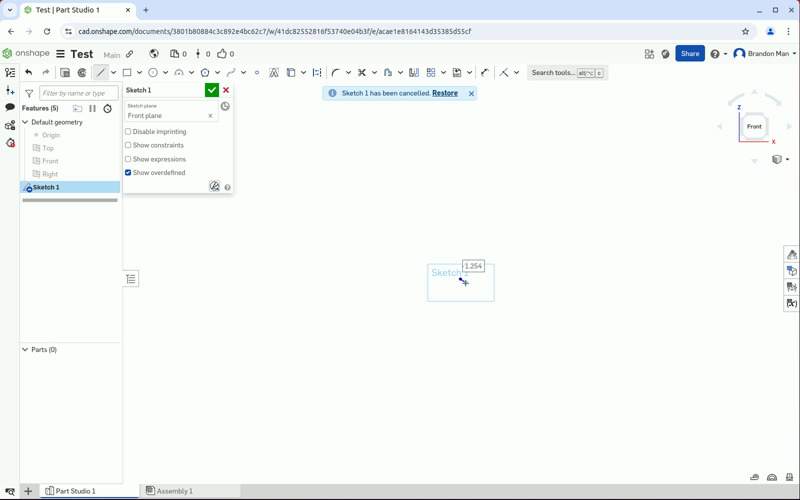
key_up(shift)
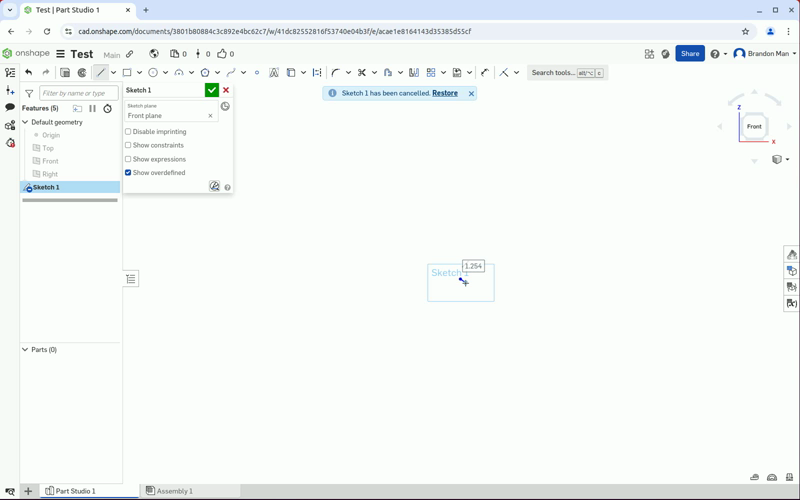
key_down(shift)
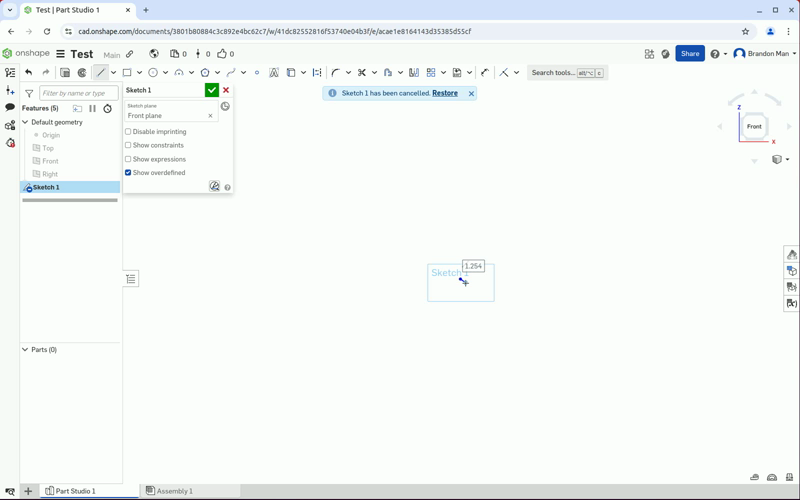
mouse_move(573, 282)
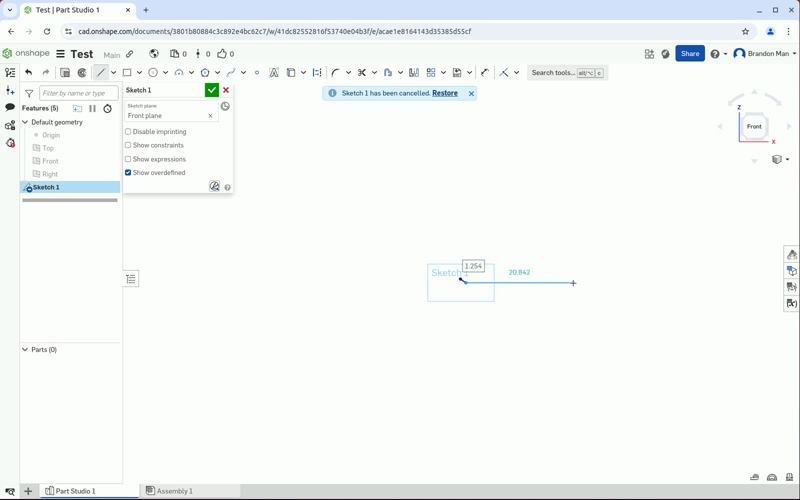
click(573, 282)
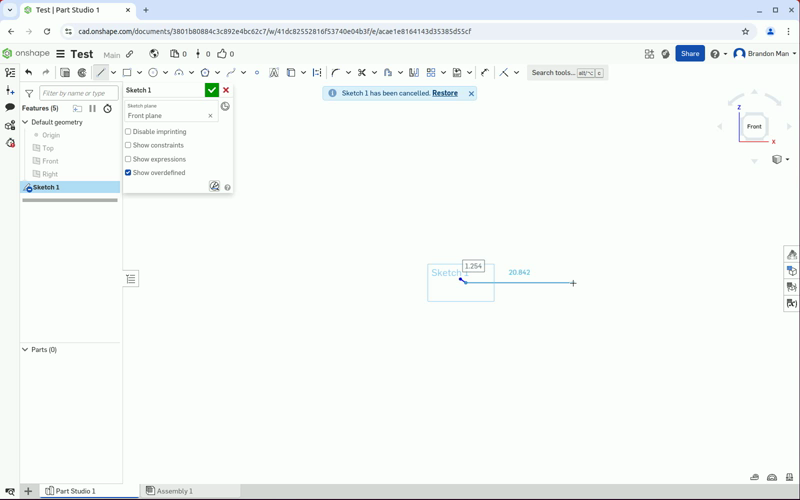
key_up(shift)
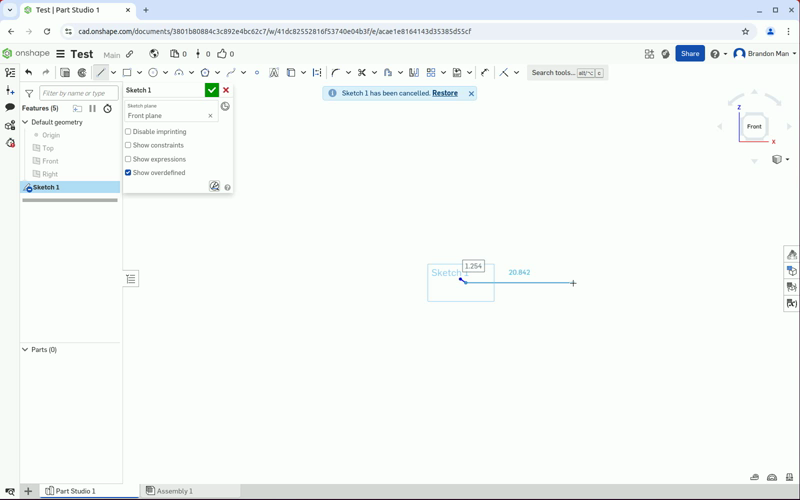
key_down(shift)
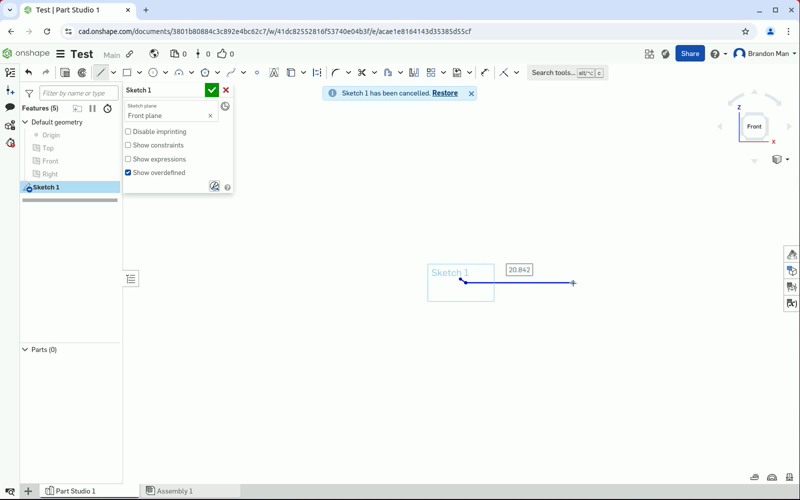
mouse_move(573, 189)
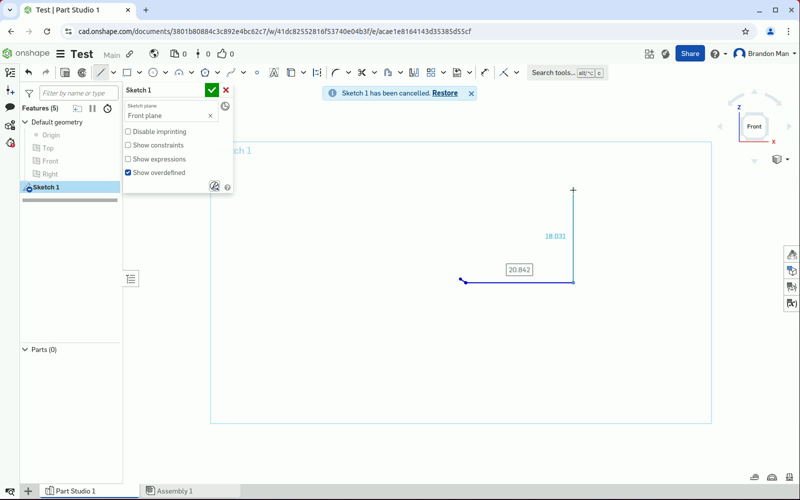
click(573, 189)
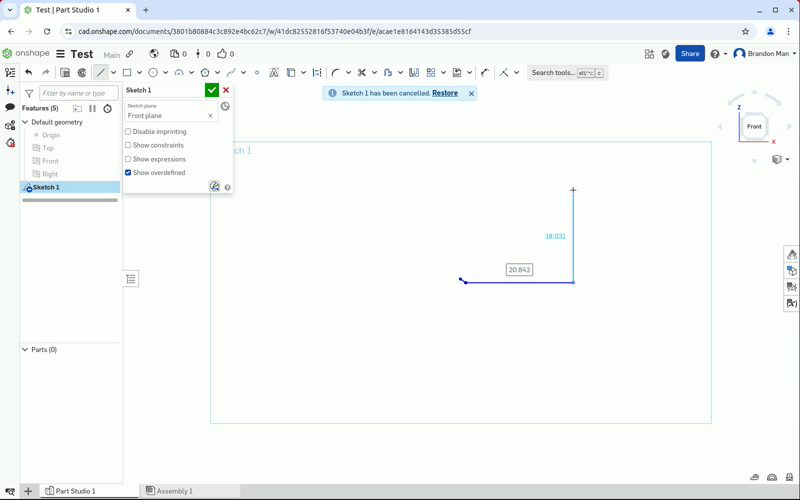
key_up(shift)
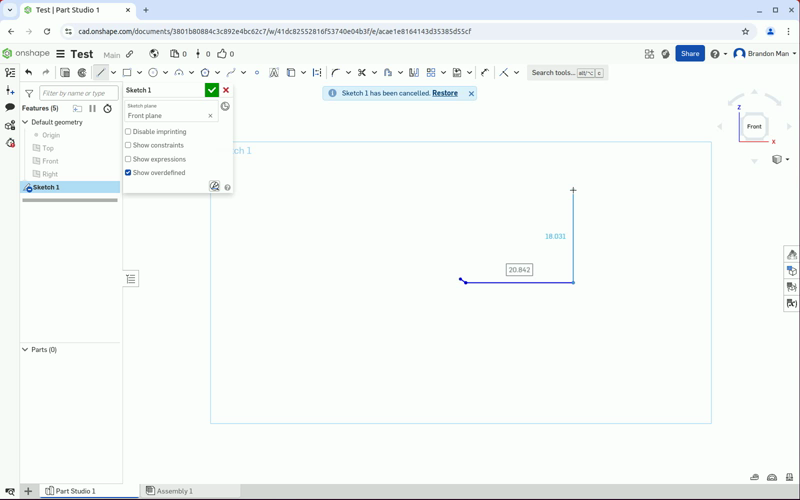
key_down(shift)
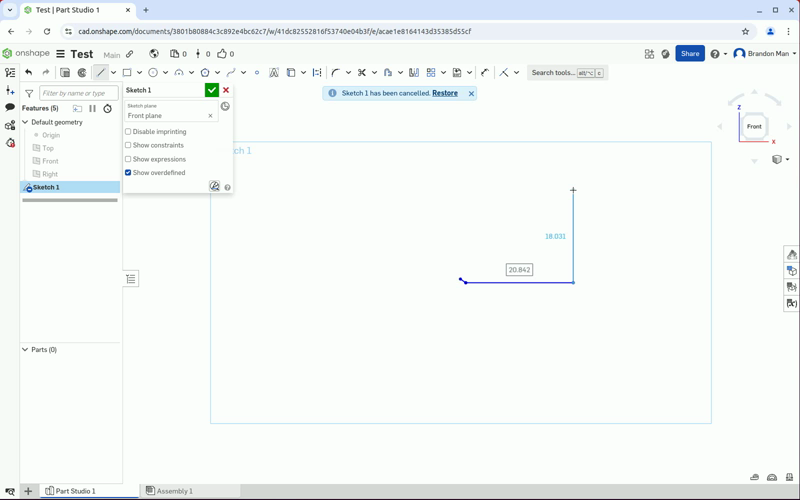
mouse_move(460, 189)
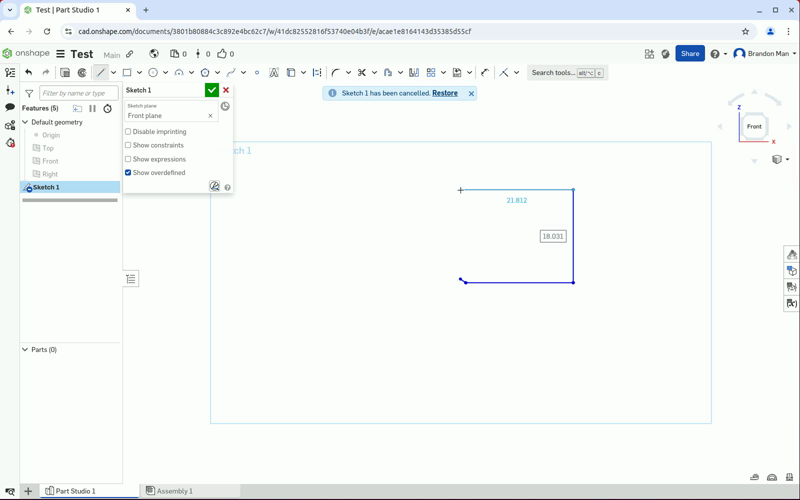
click(460, 189)
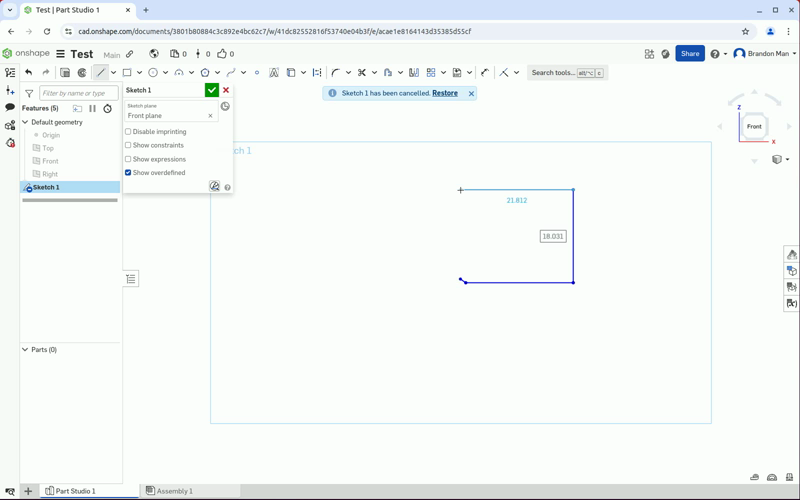
key_up(shift)
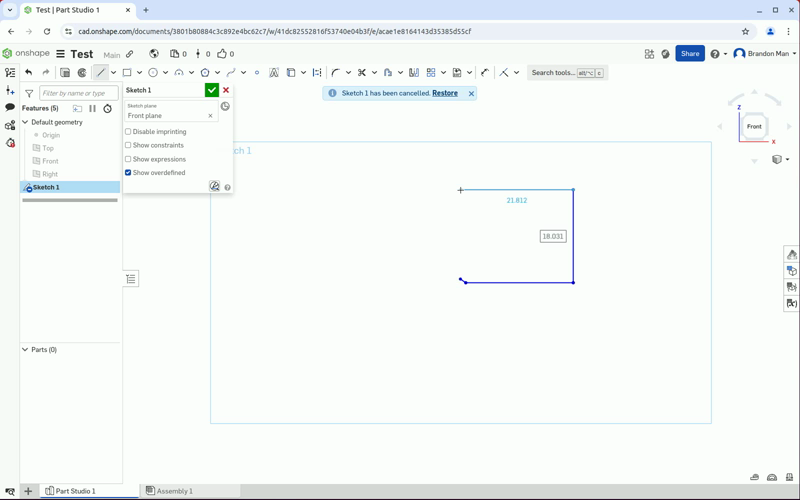
key_down(shift)
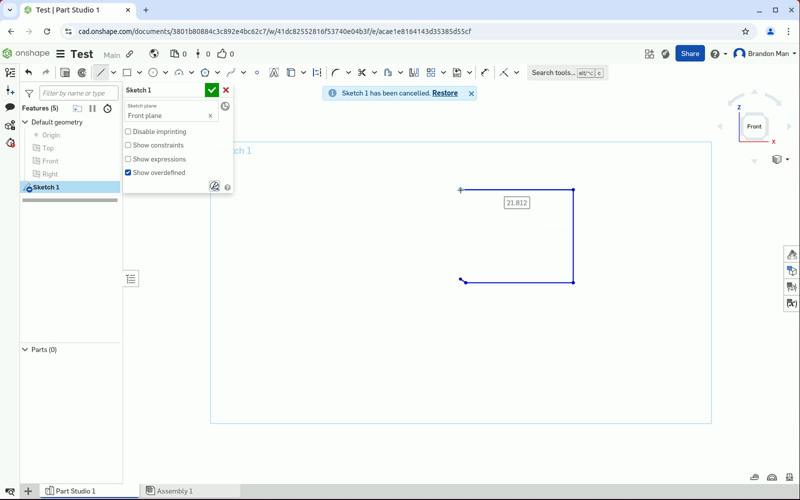
mouse_move(460, 279)
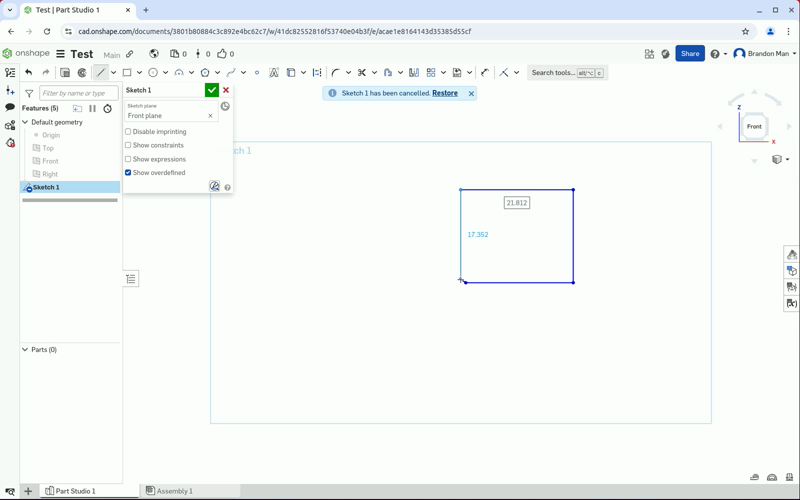
key_up(shift)
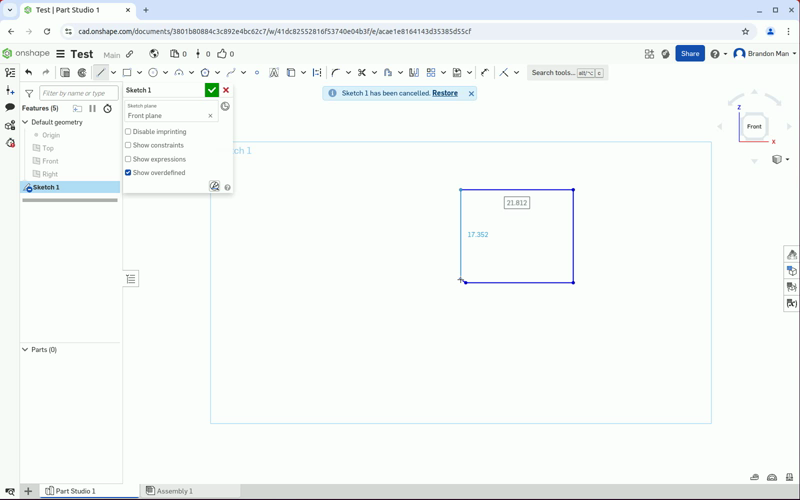
click(460, 279)
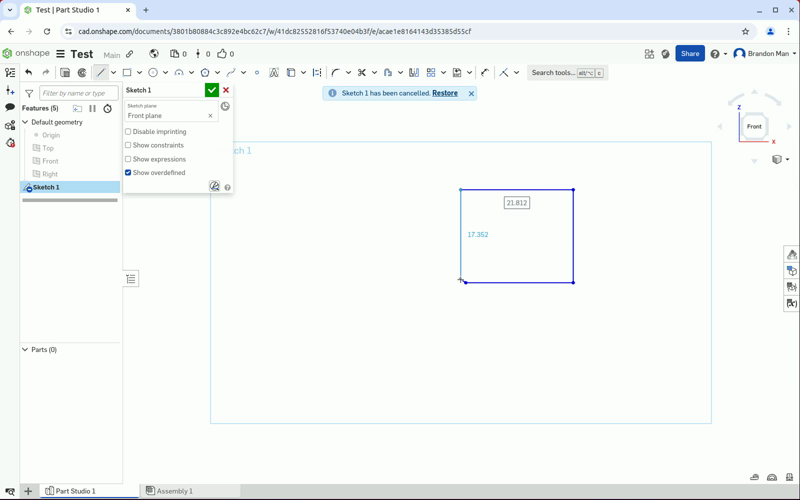
key(esc)
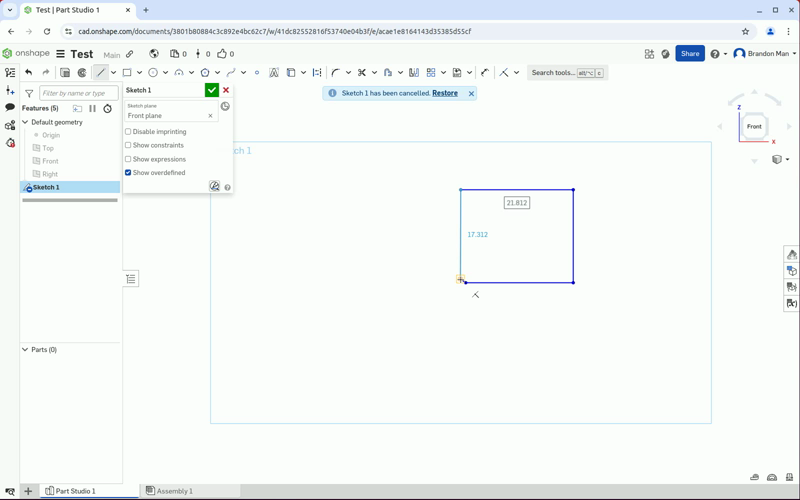
mouse_move(487, 260)
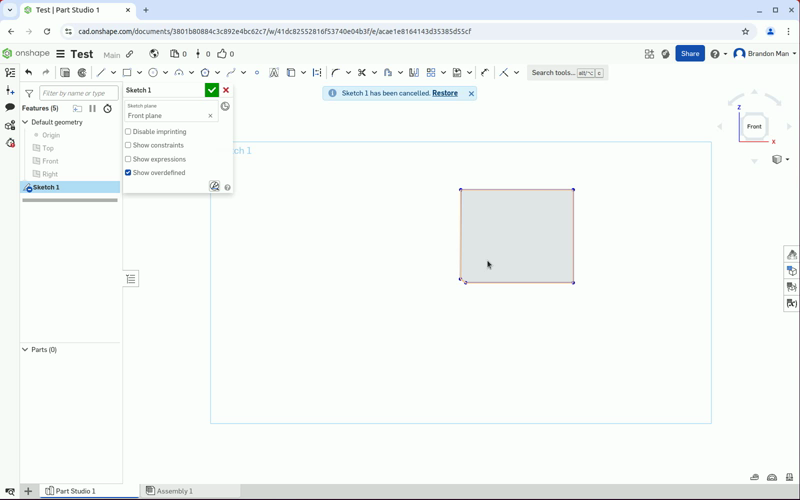
click(487, 260)
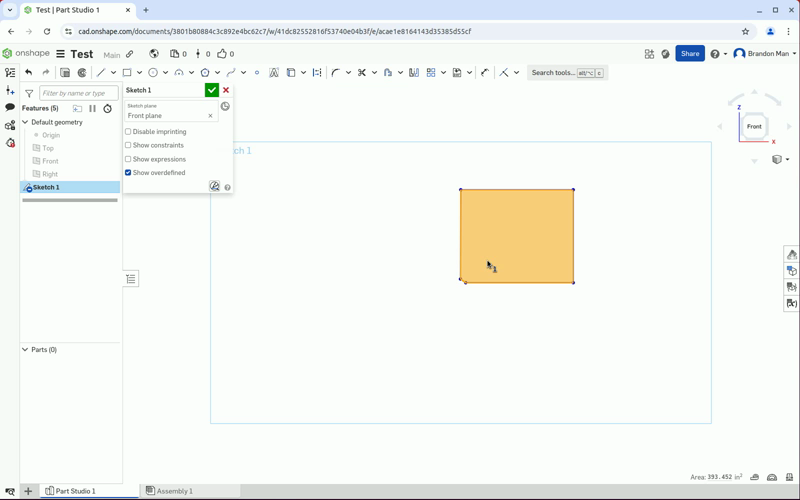
mouse_move(73, 352)
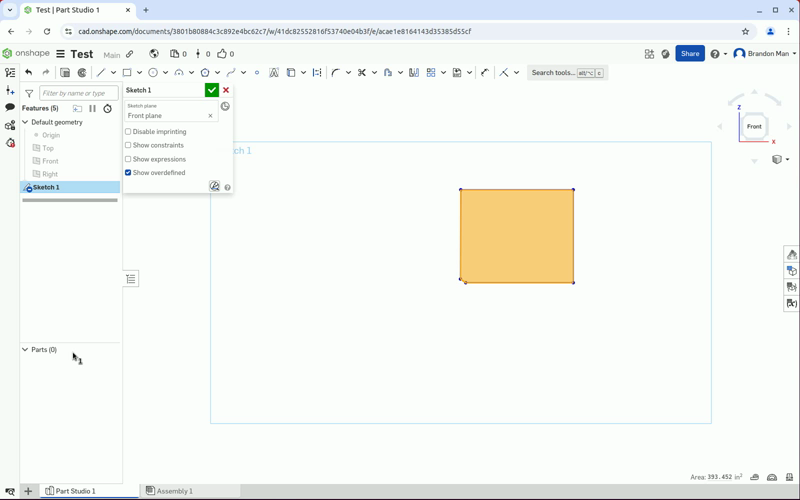
key(shift+y)
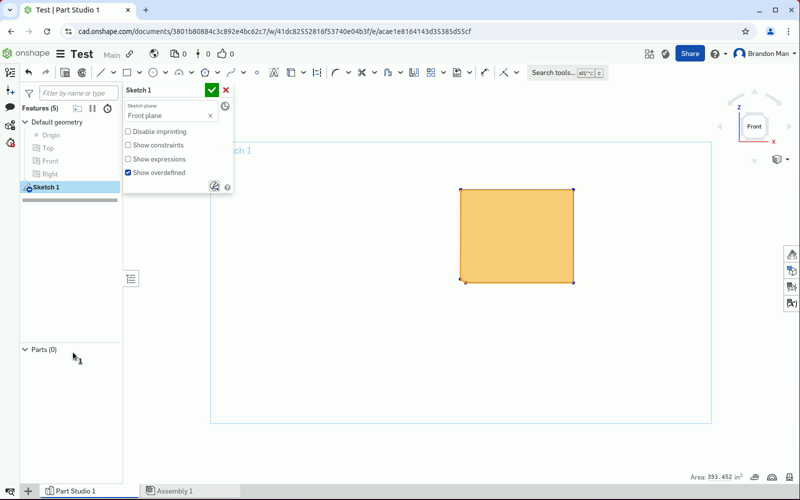
key(shift+e)
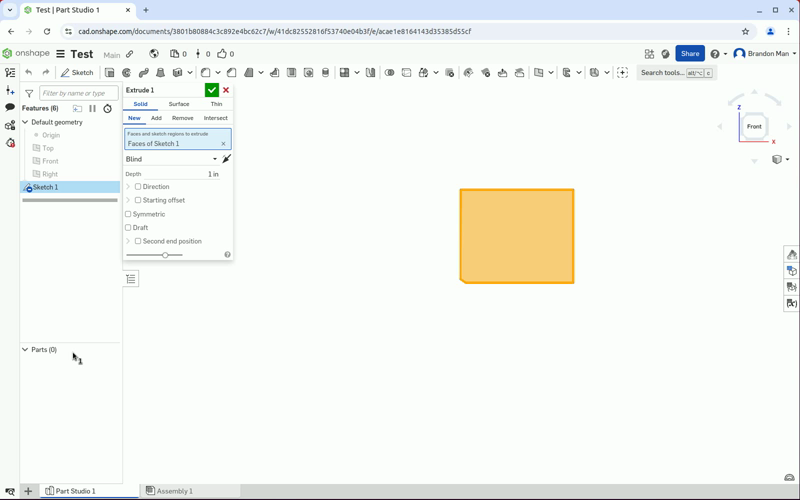
mouse_move(143, 106)
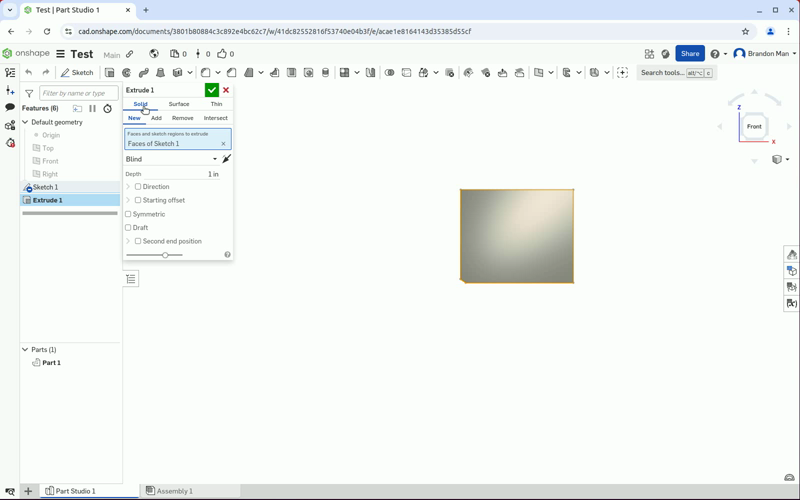
click(143, 106)
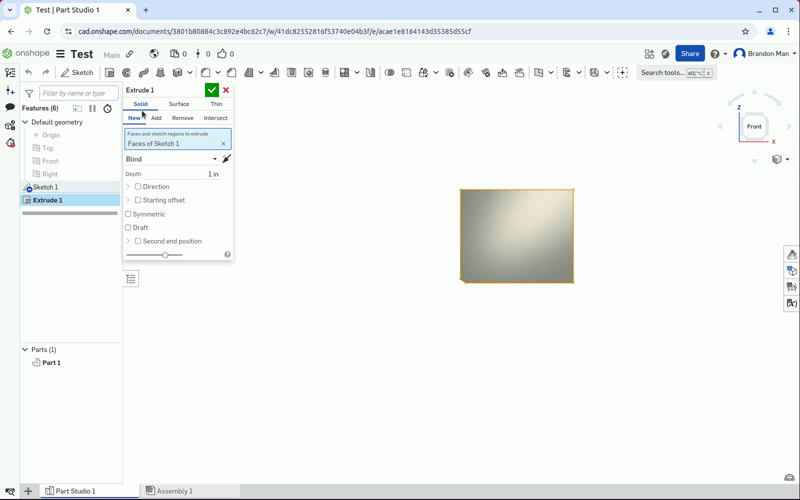
mouse_move(137, 120)
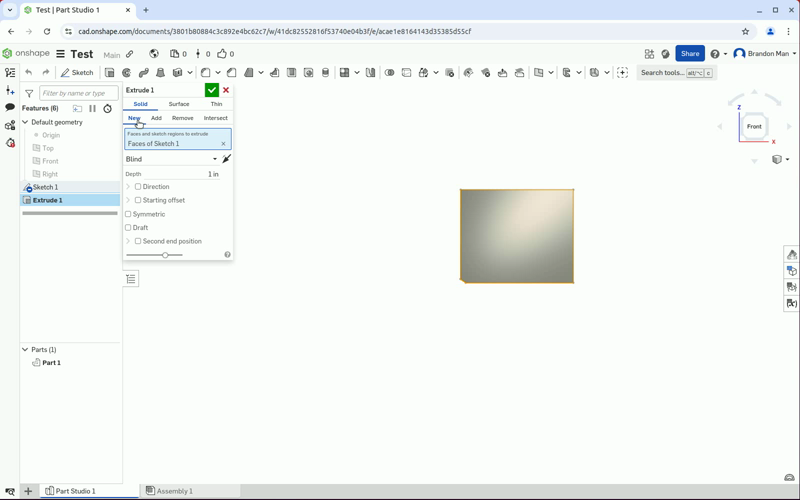
click(137, 120)
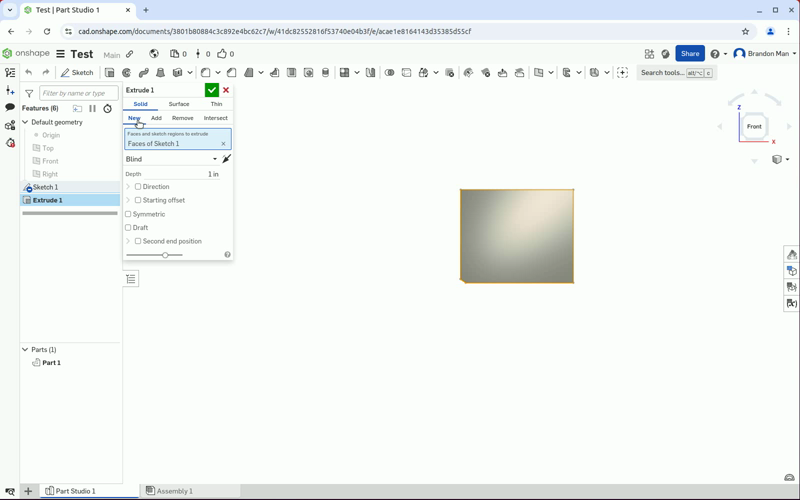
key(tab, 4)
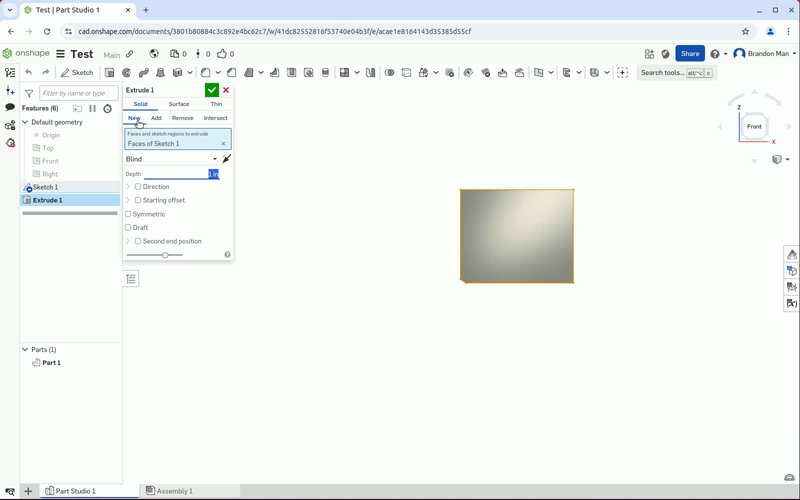
text(15.405)
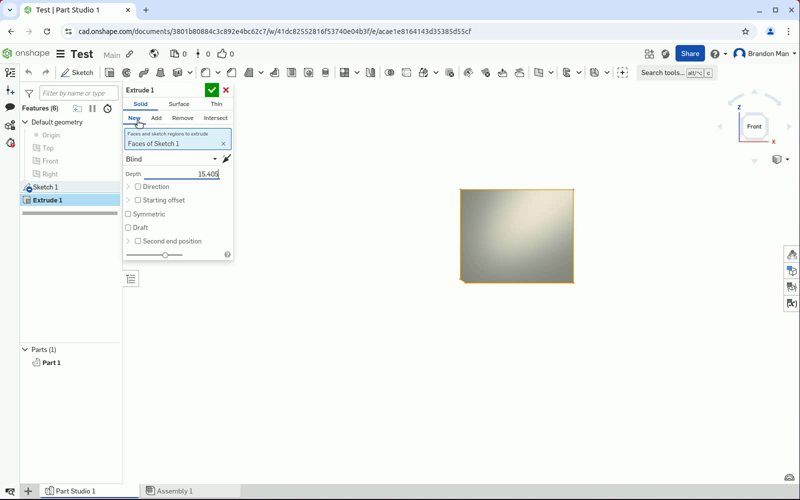
key(enter)
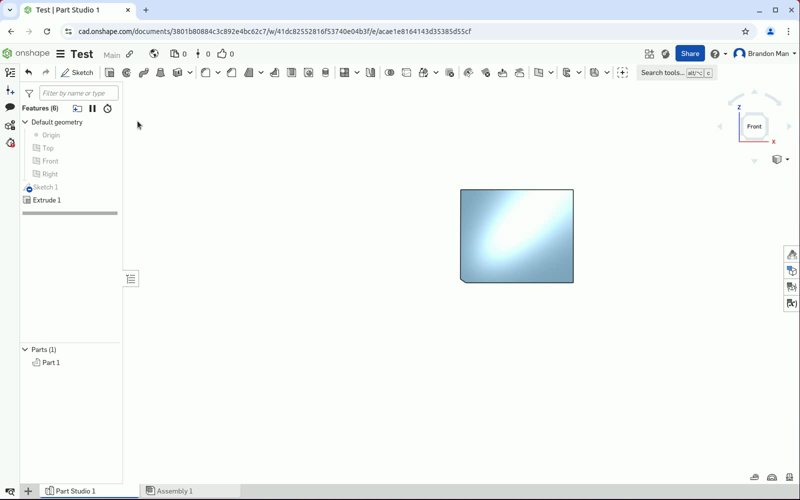
key(shift+h)
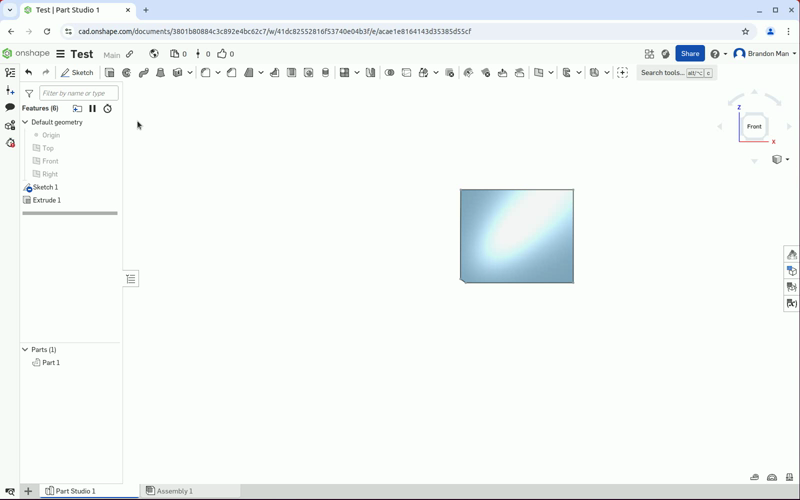
key(shift+h)
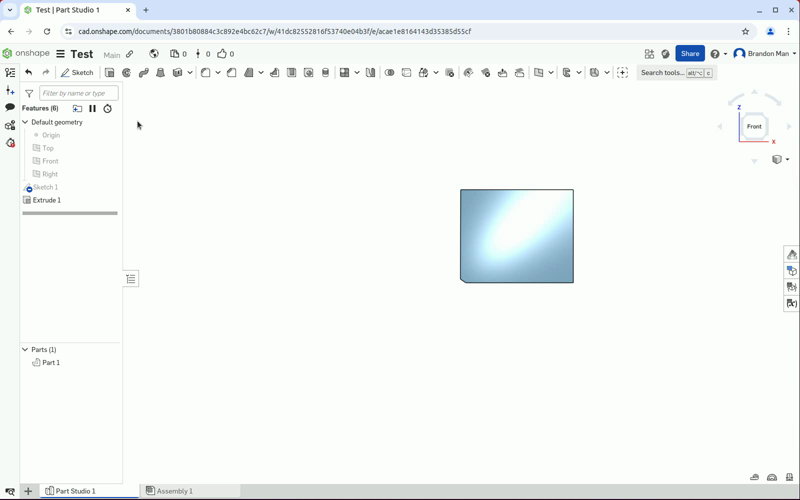
mouse_move(73, 189)
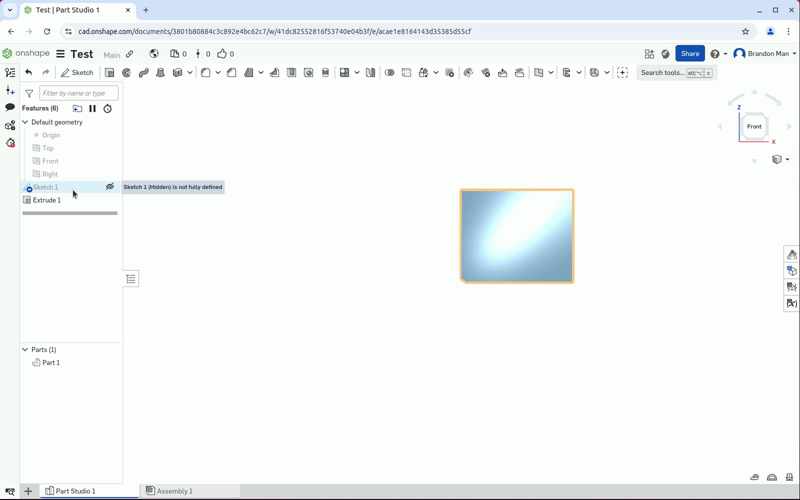
click(73, 189)
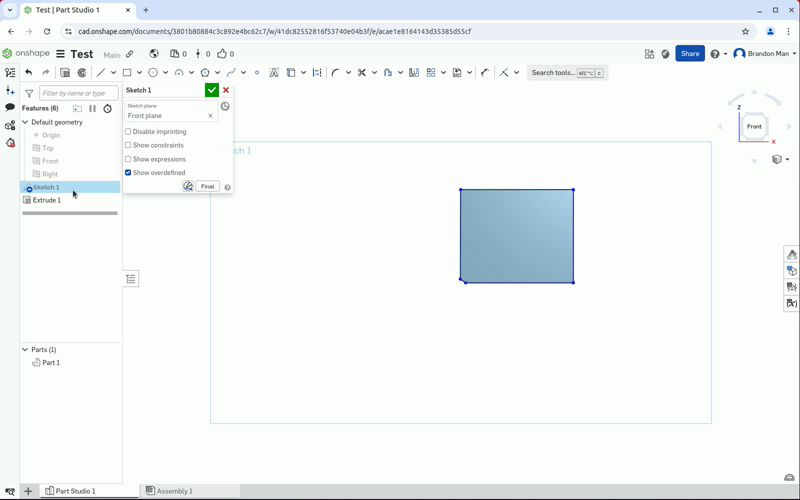
mouse_move(229, 92)
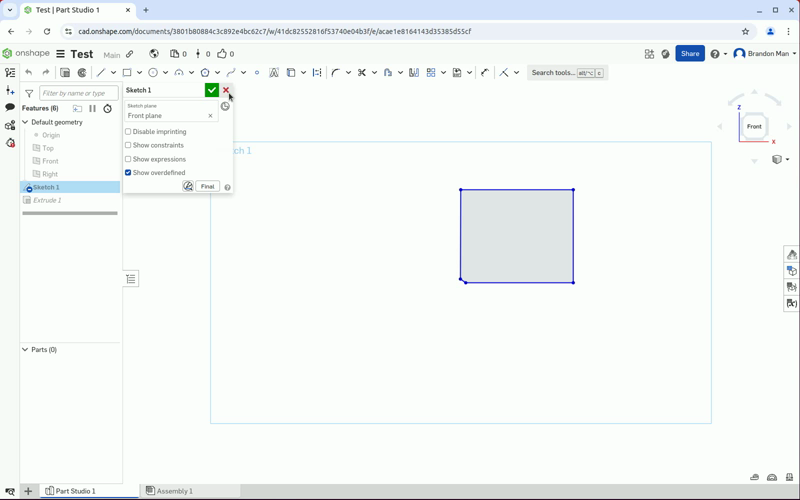
click(229, 92)
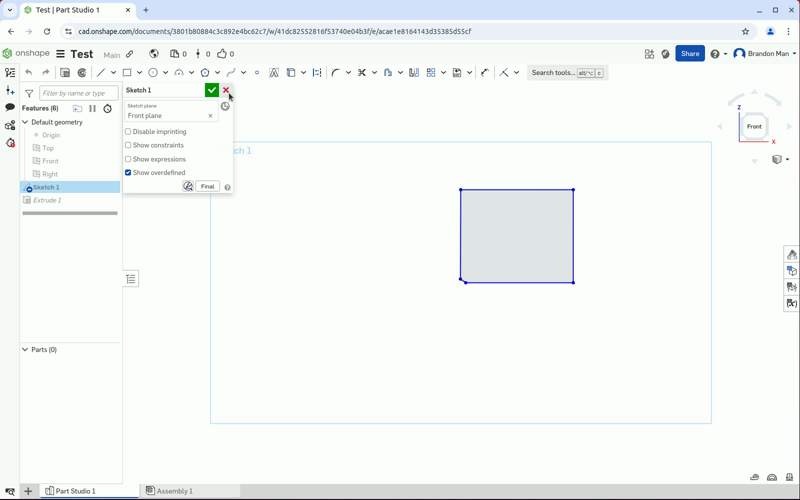
key(shift+s)
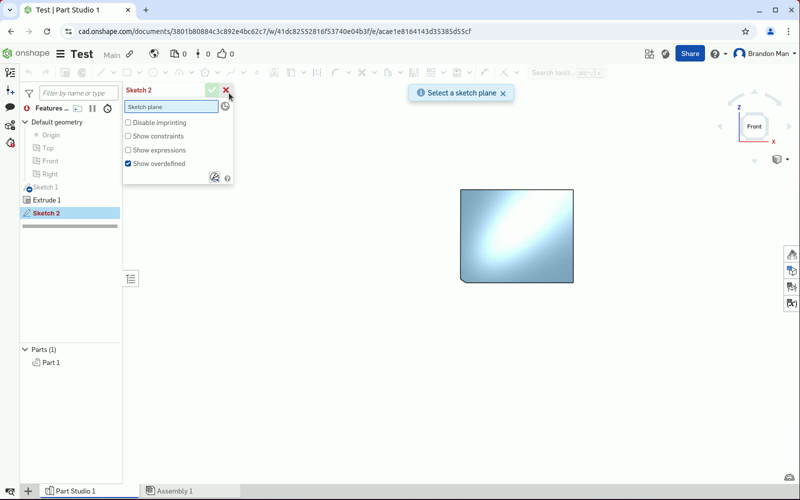
mouse_move(73, 163)
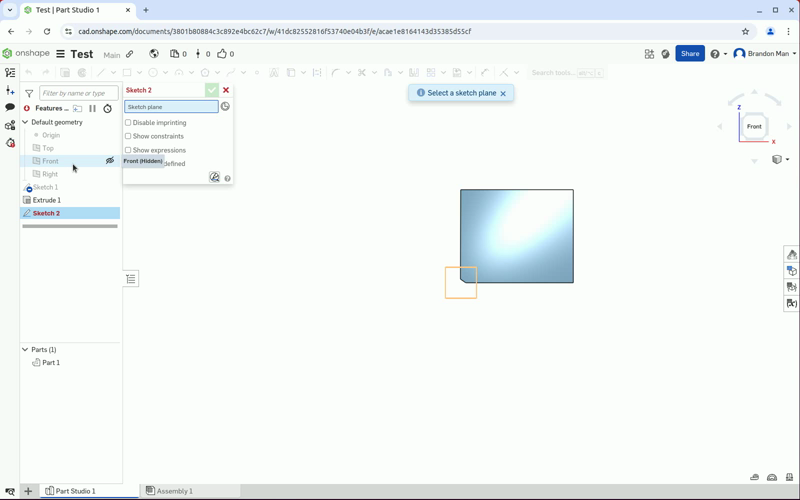
click(73, 163)
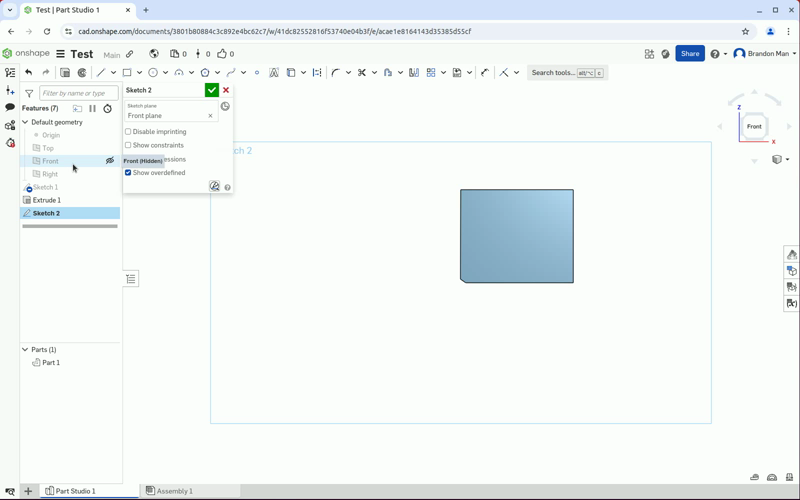
mouse_move(73, 352)
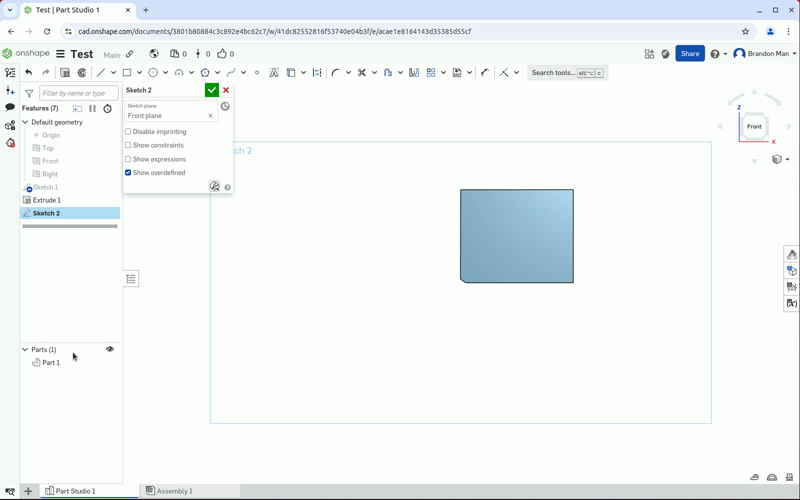
key(y)
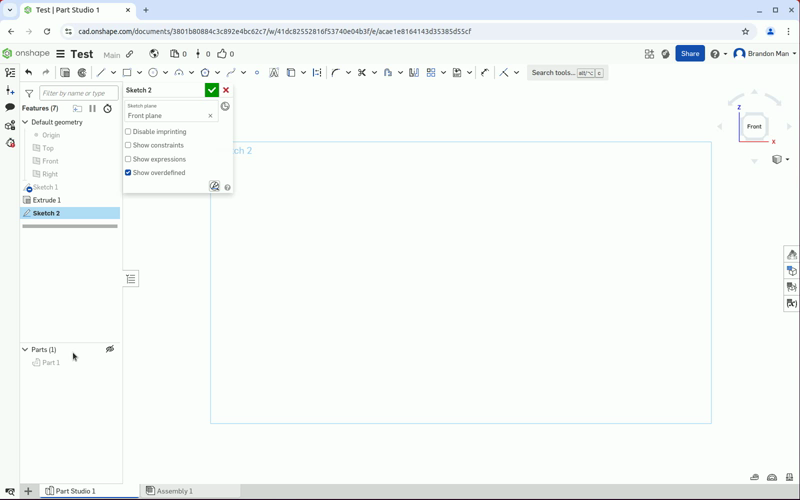
key(l)
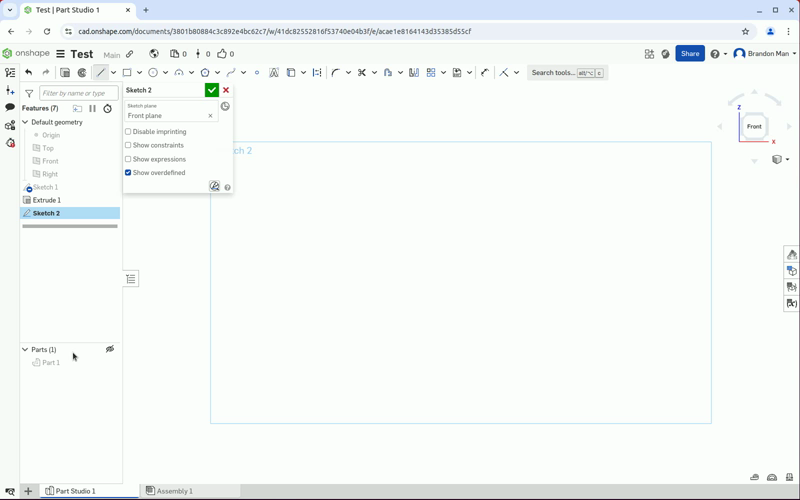
key_down(shift)
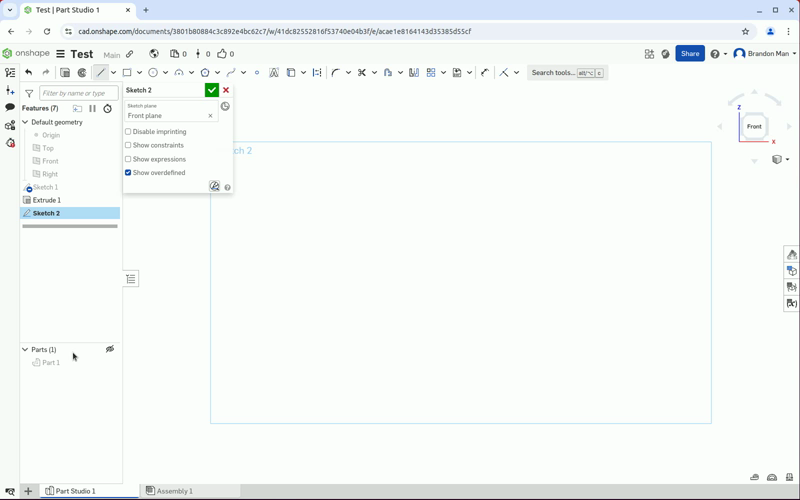
mouse_move(460, 282)
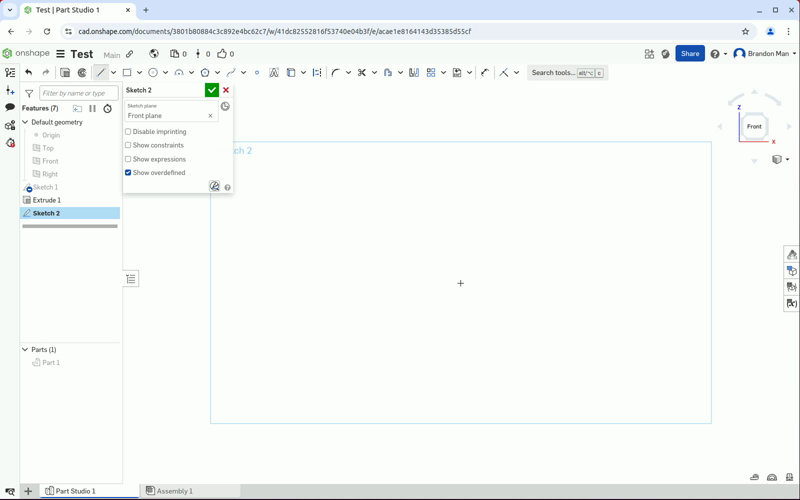
click(460, 282)
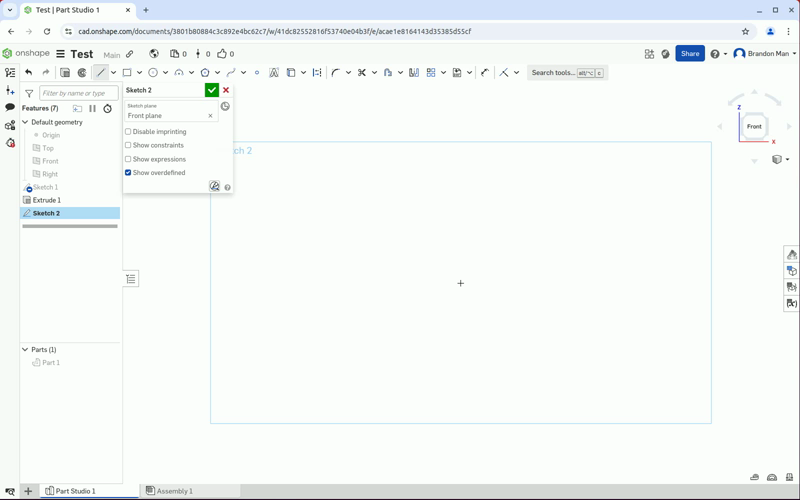
key_up(shift)
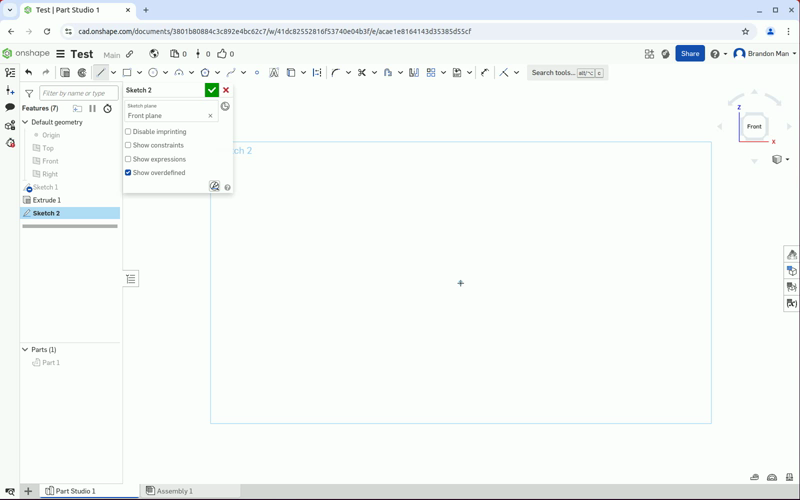
key_down(shift)
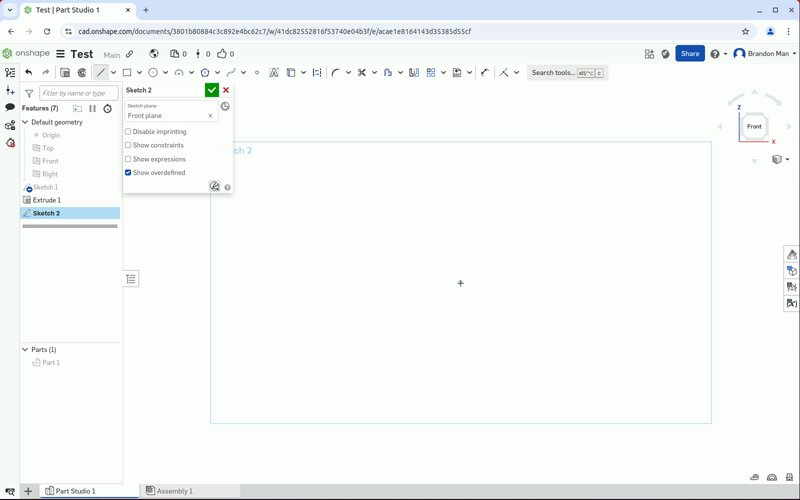
mouse_move(490, 282)
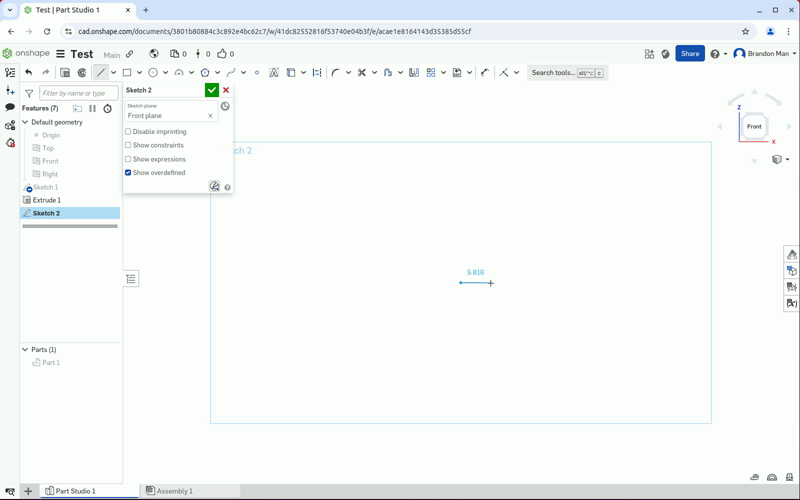
mouse_move(466, 282)
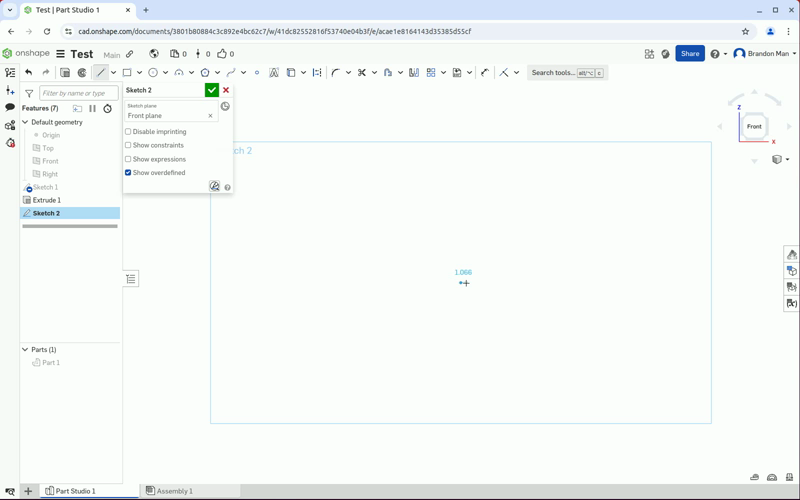
scroll(6)
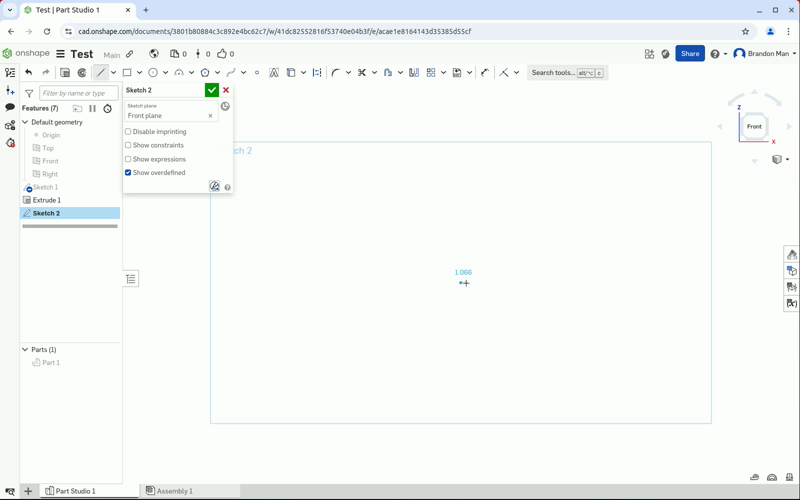
scroll(6)
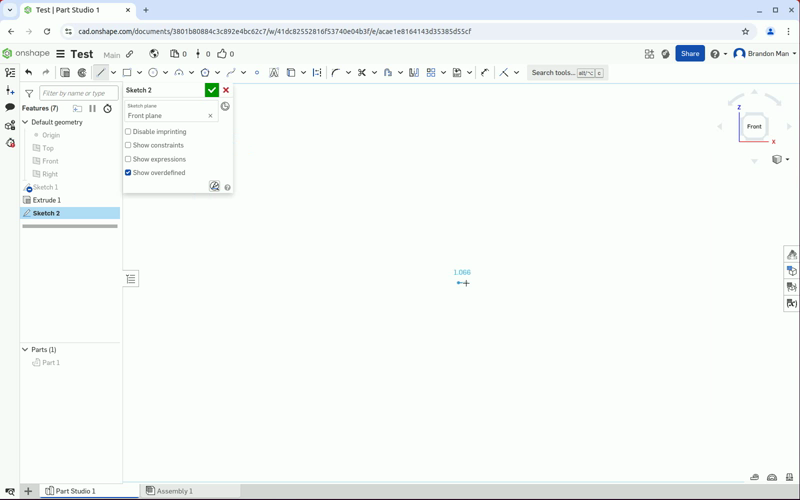
scroll(6)
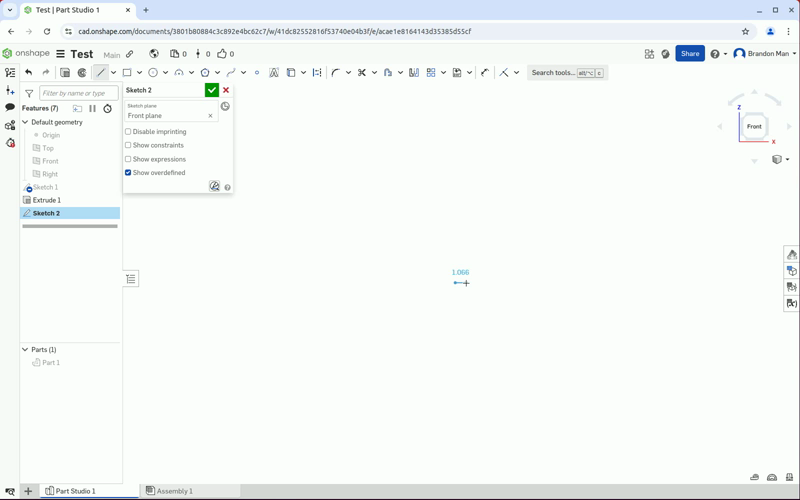
scroll(6)
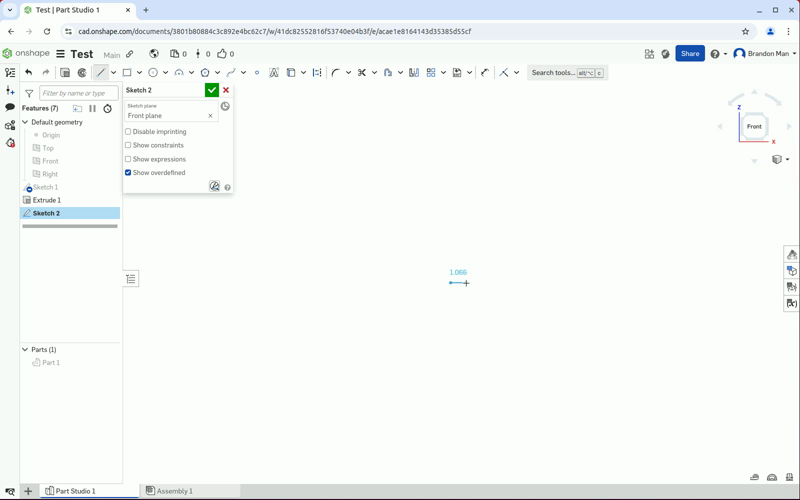
scroll(6)
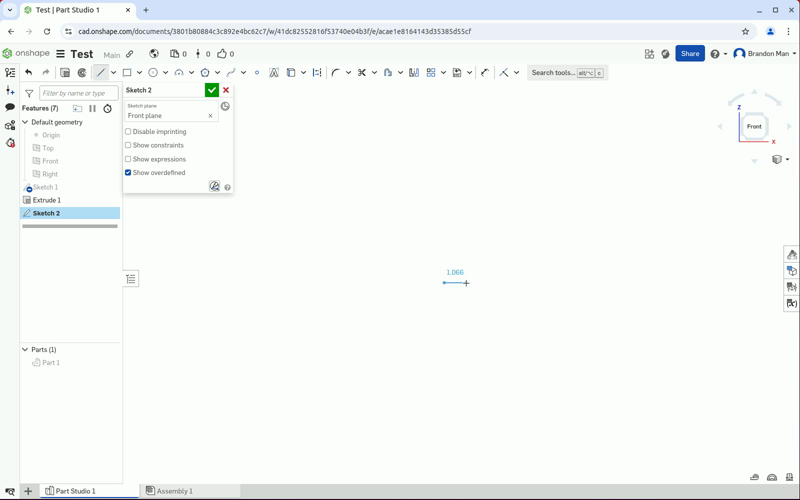
scroll(6)
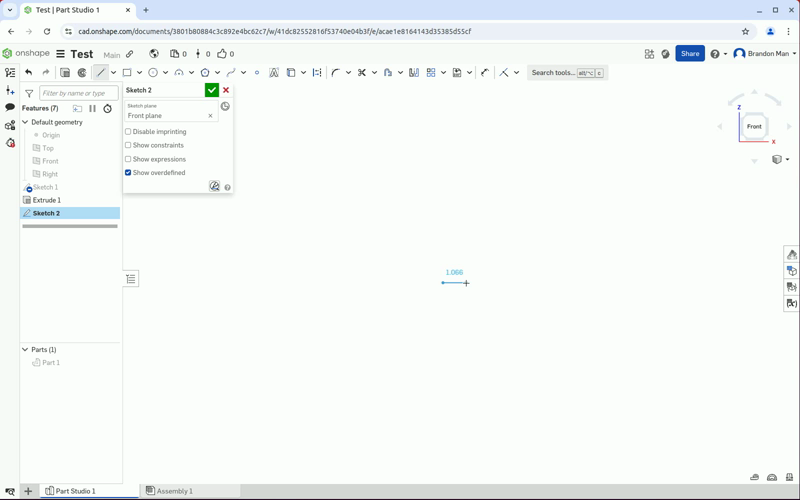
scroll(6)
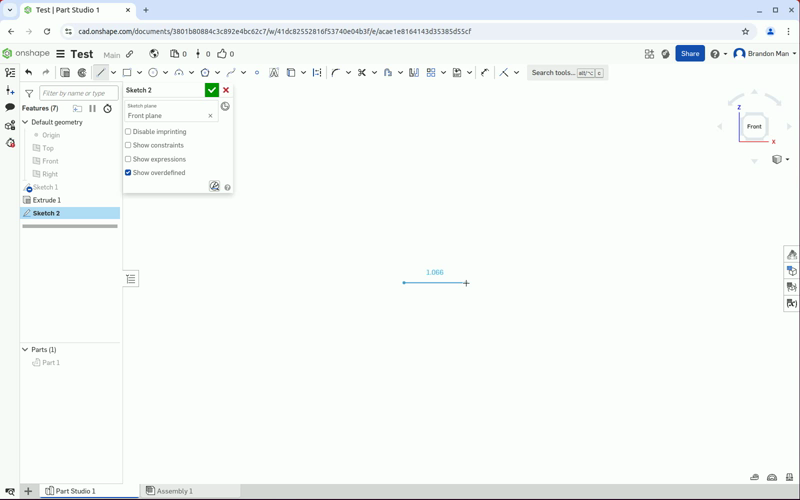
click(466, 282)
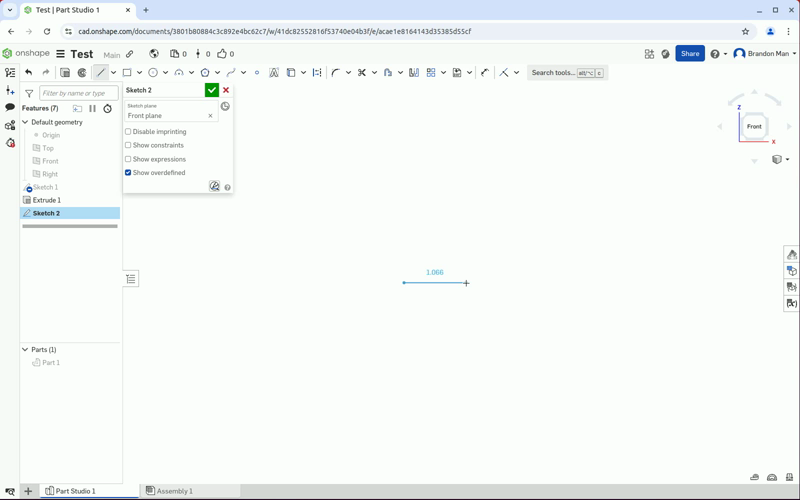
scroll(-6)
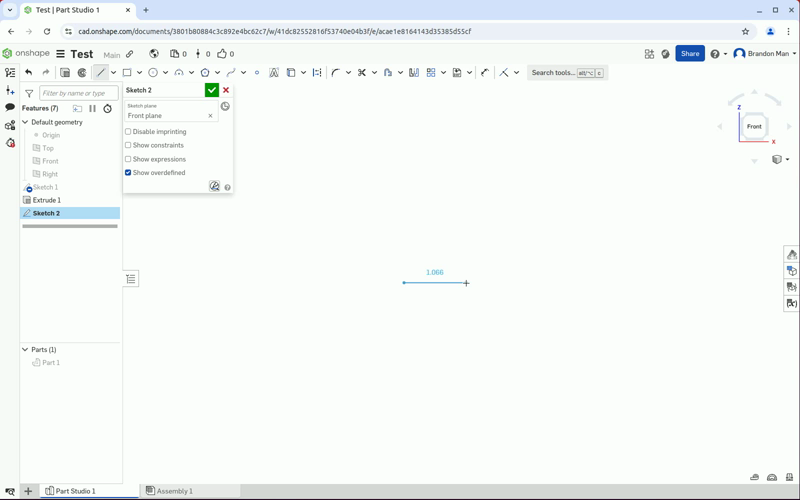
scroll(-6)
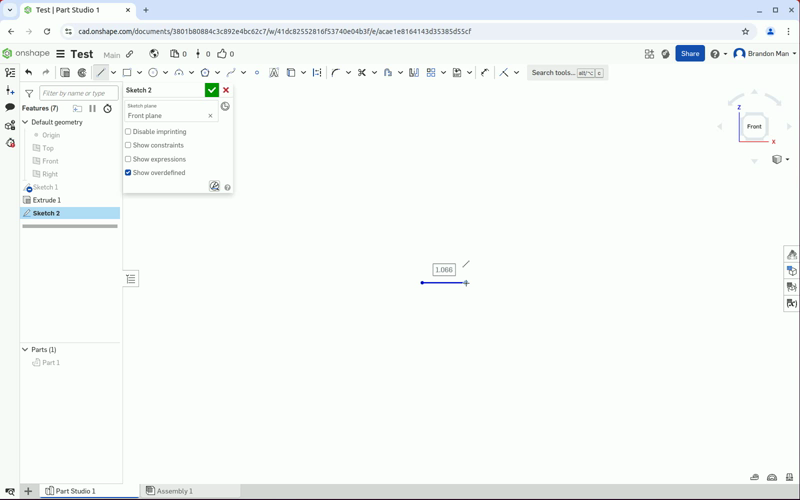
scroll(-6)
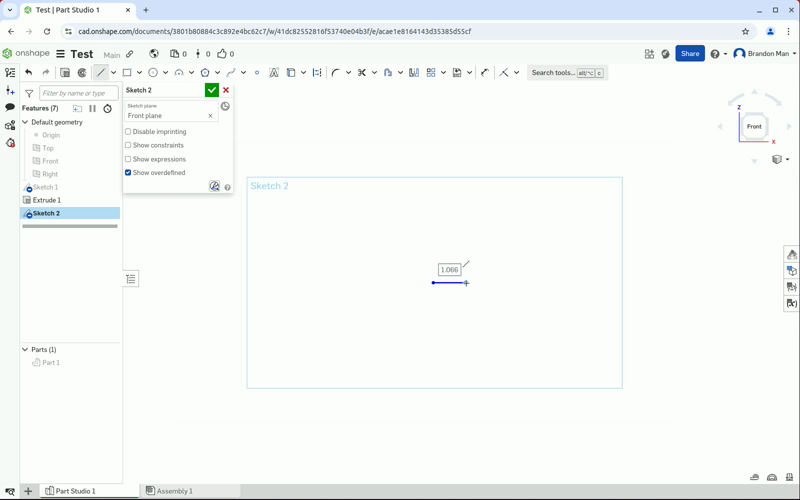
scroll(-6)
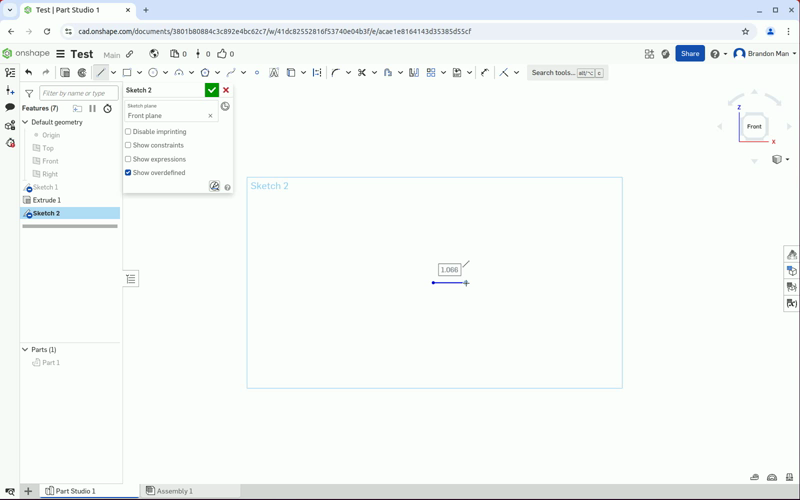
scroll(-6)
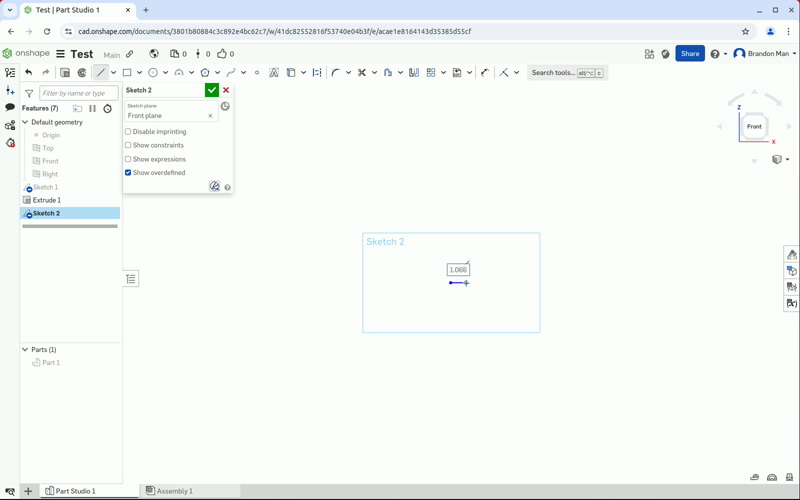
scroll(-6)
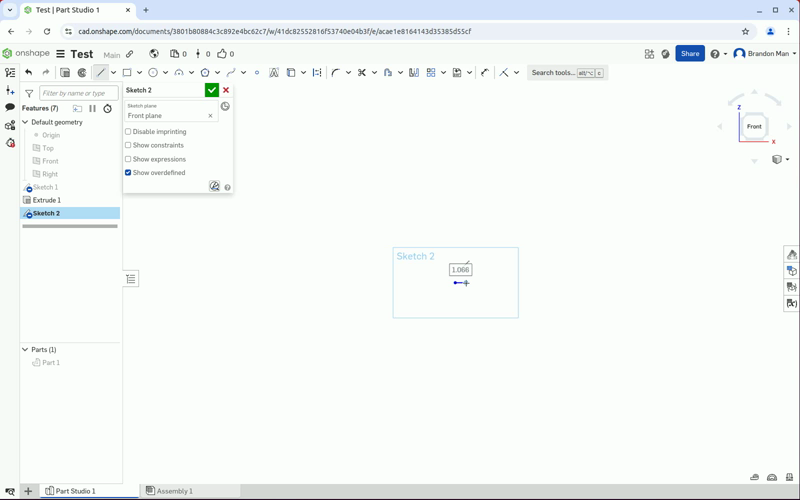
scroll(-6)
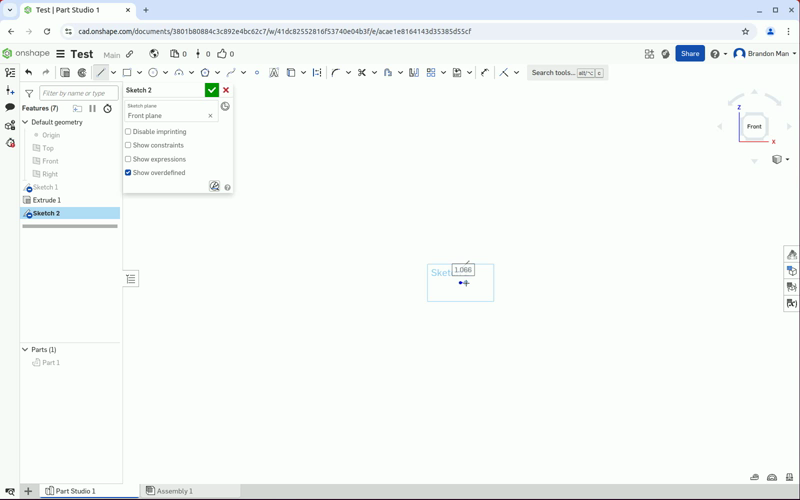
key_up(shift)
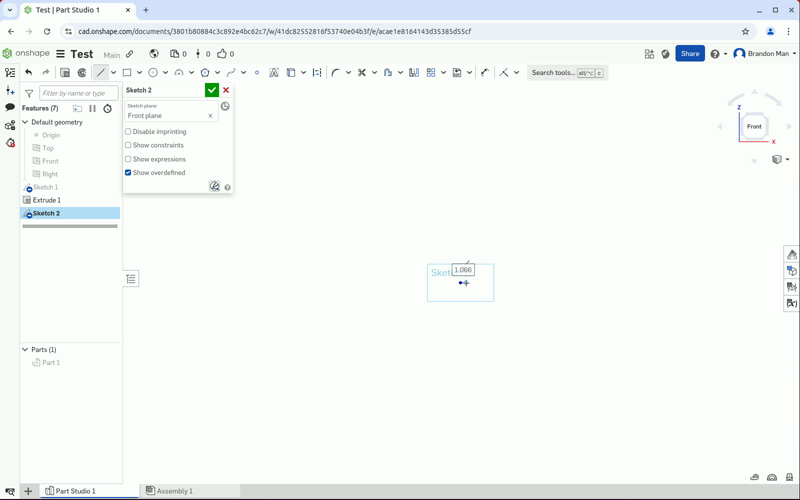
key_down(shift)
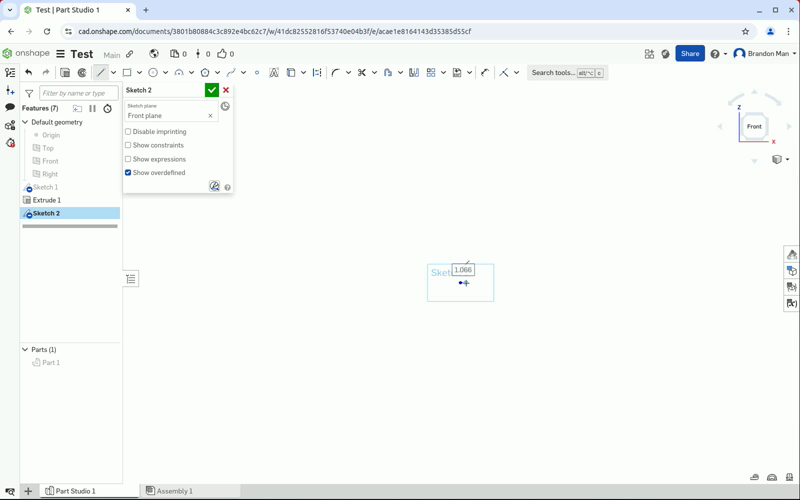
mouse_move(496, 282)
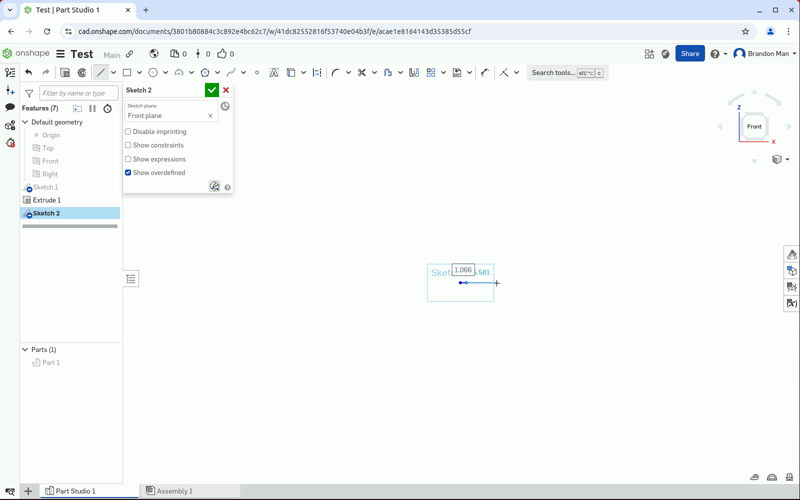
mouse_move(460, 277)
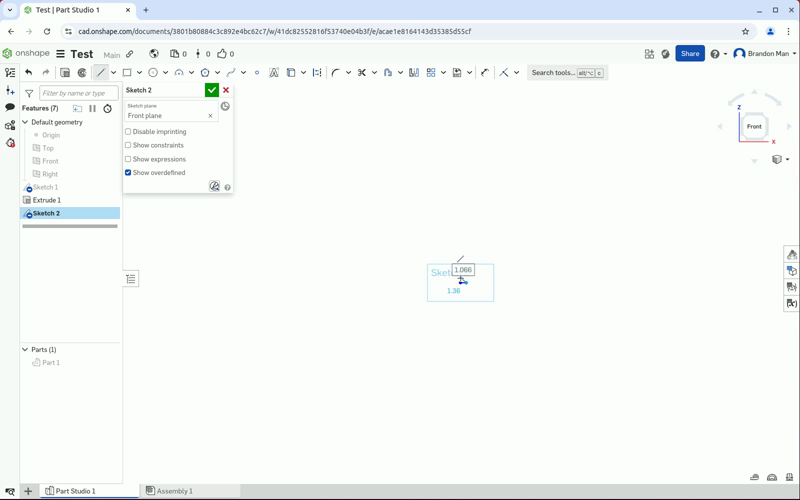
click(460, 277)
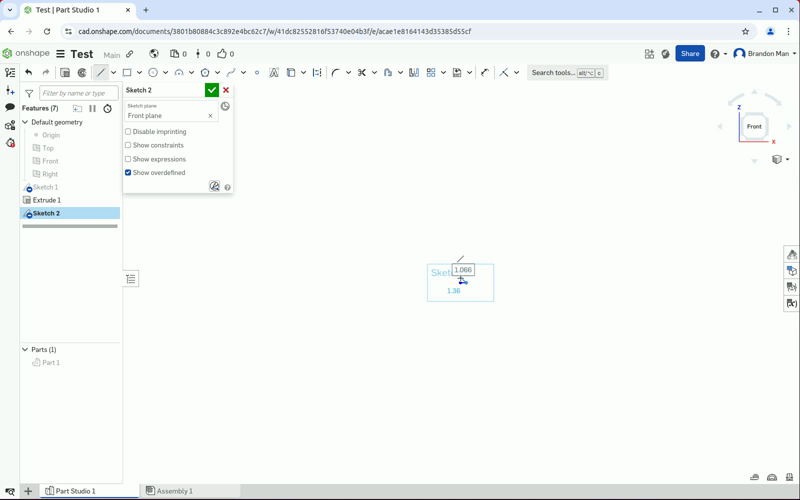
key_up(shift)
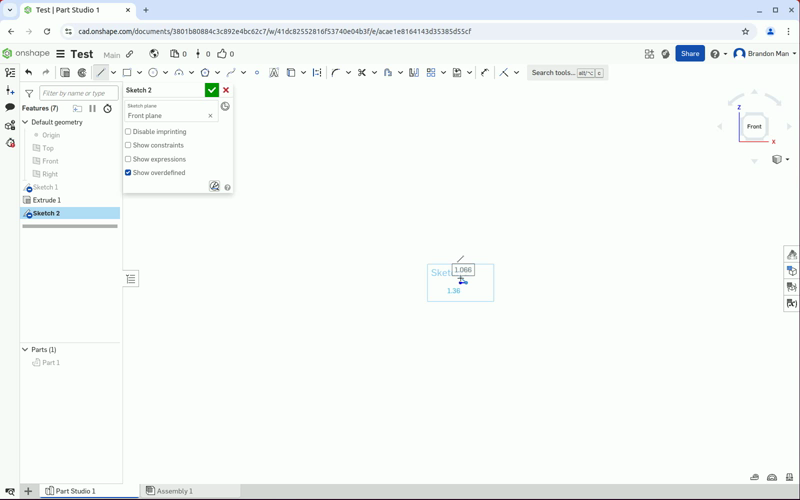
mouse_move(490, 277)
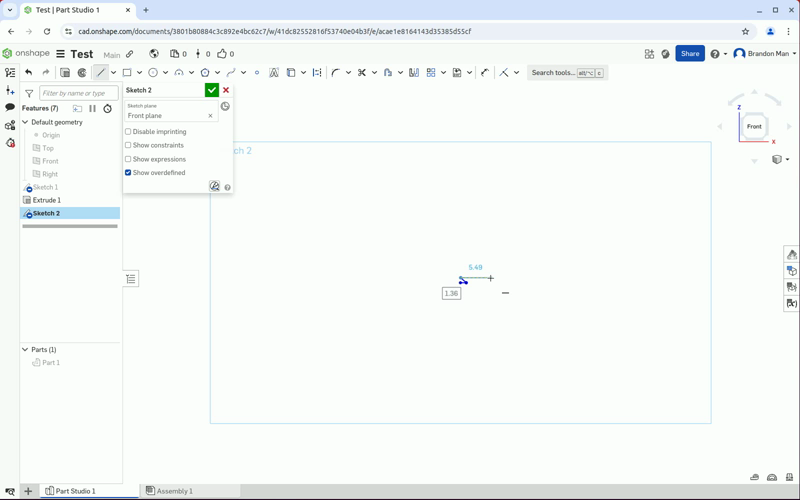
key_down(shift)
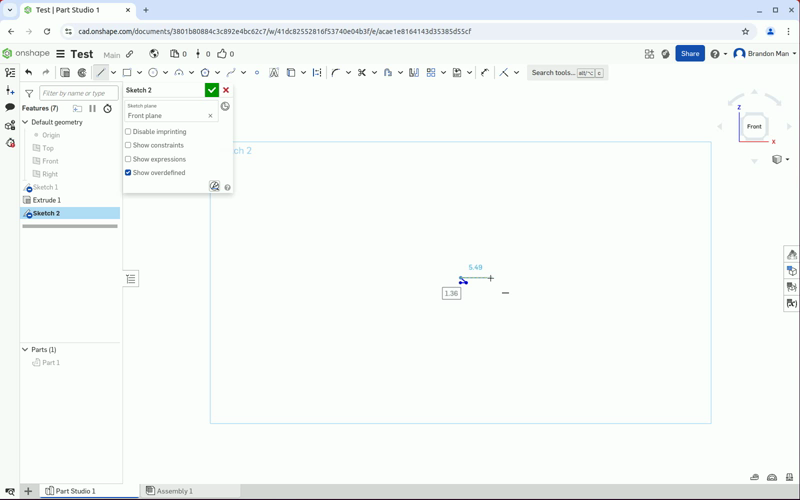
mouse_move(460, 282)
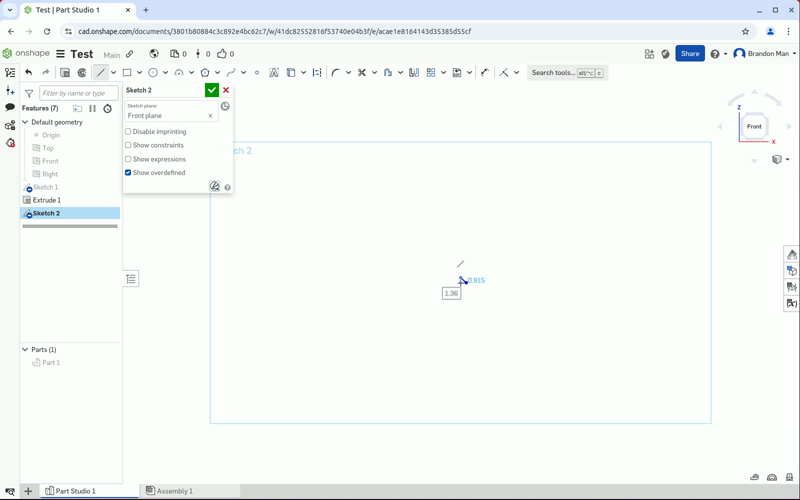
scroll(6)
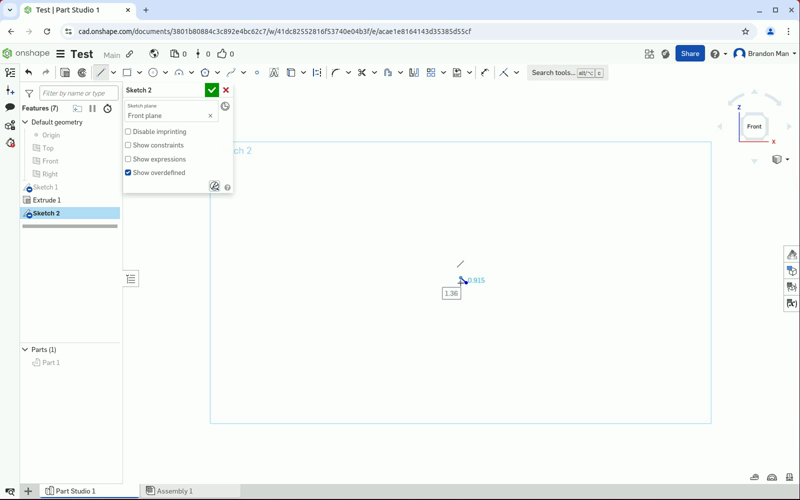
scroll(6)
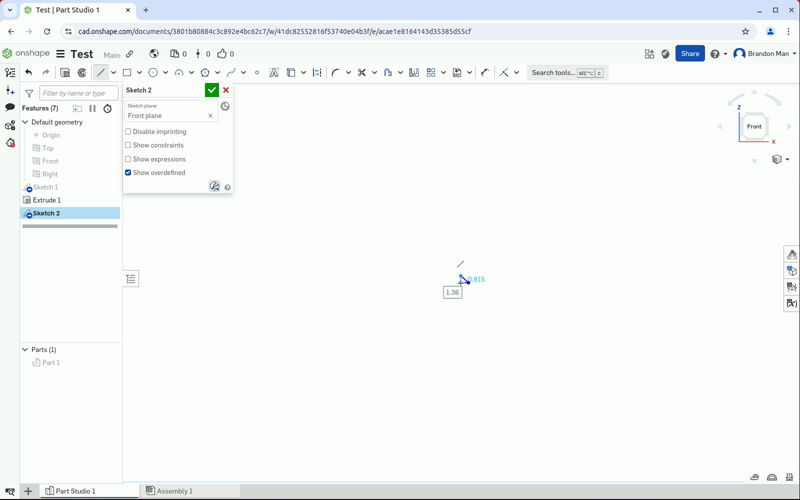
scroll(6)
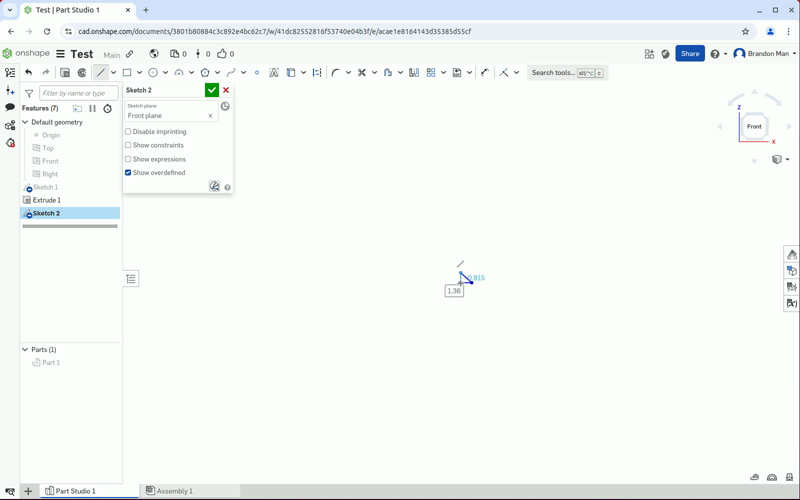
scroll(6)
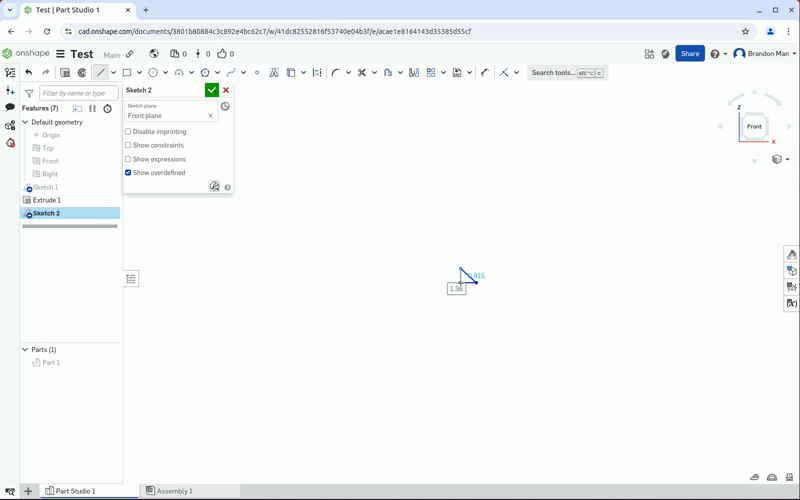
scroll(6)
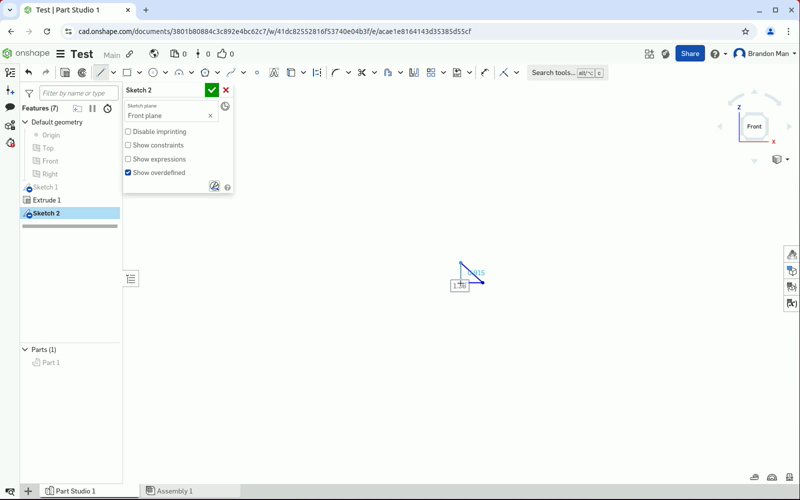
scroll(6)
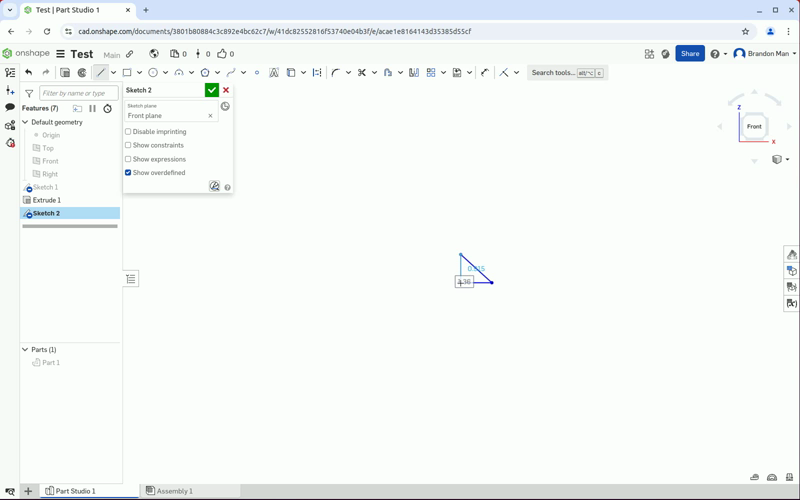
scroll(6)
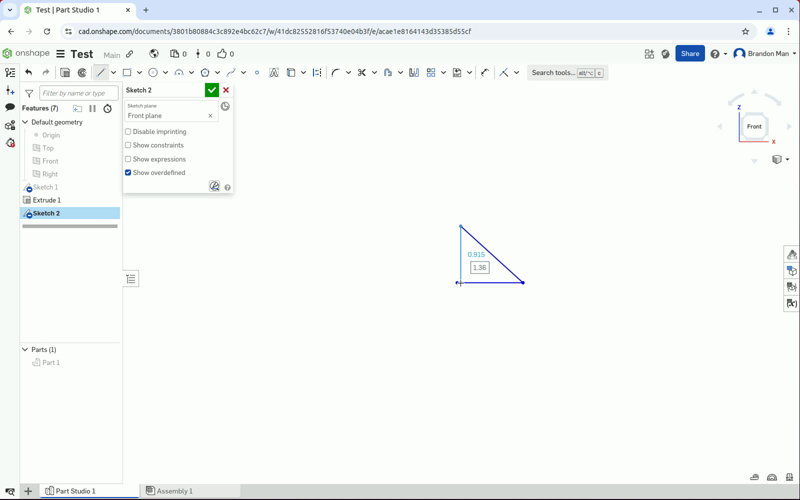
key_up(shift)
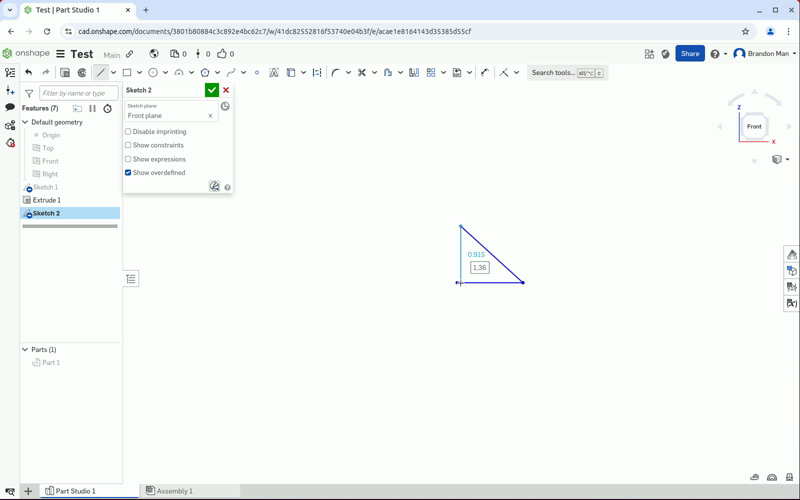
click(460, 282)
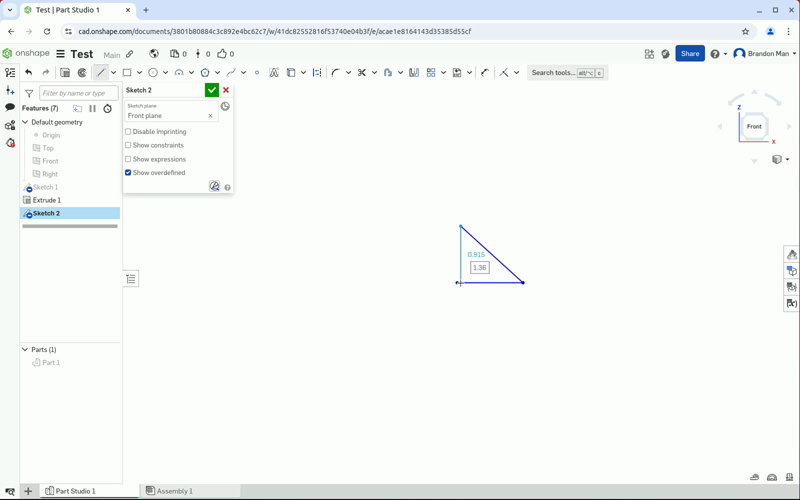
scroll(-6)
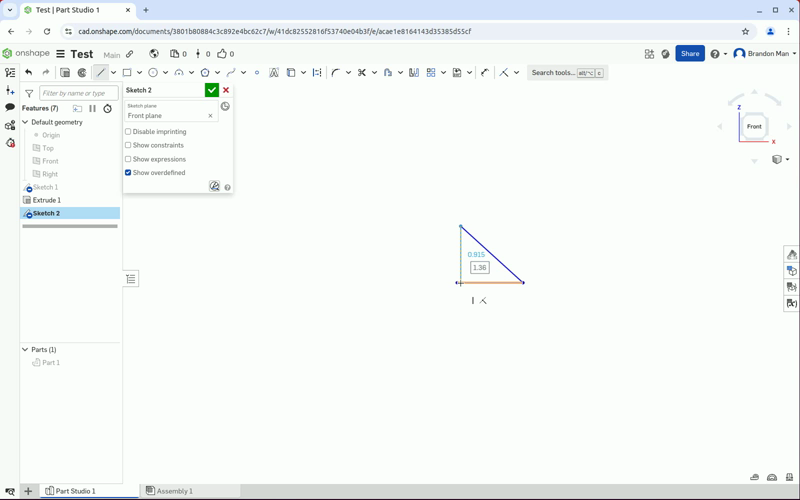
scroll(-6)
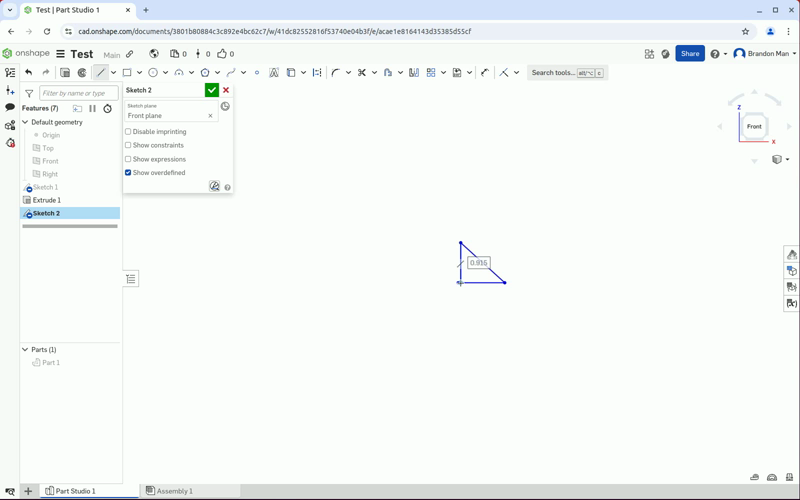
scroll(-6)
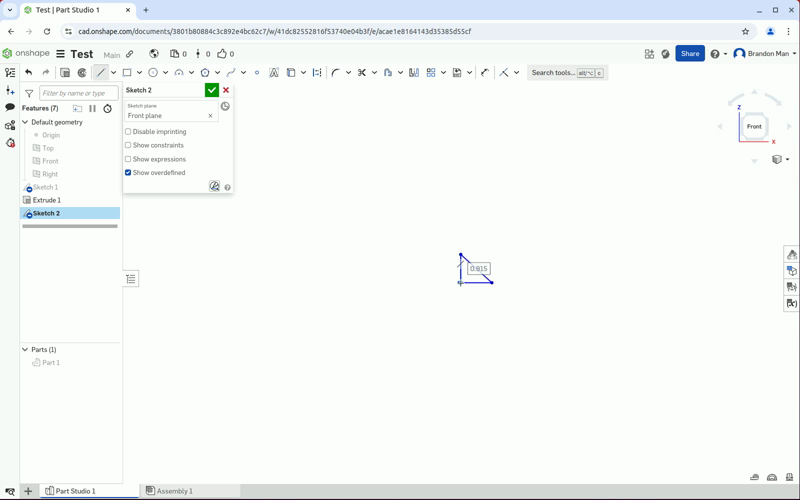
scroll(-6)
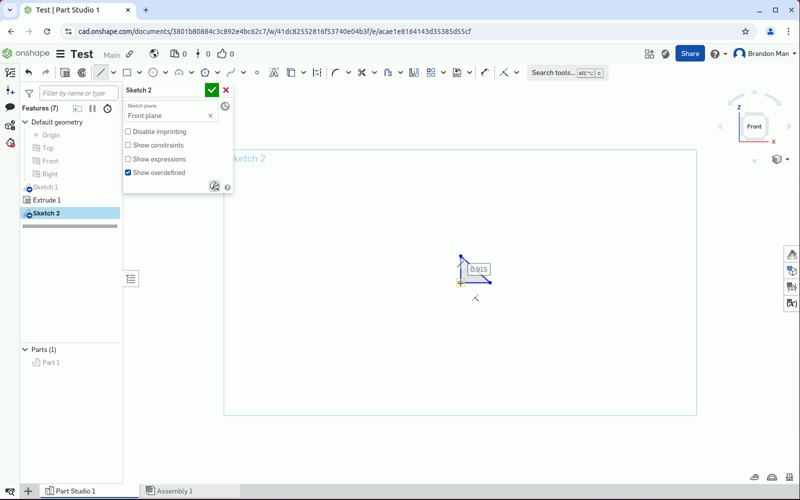
scroll(-6)
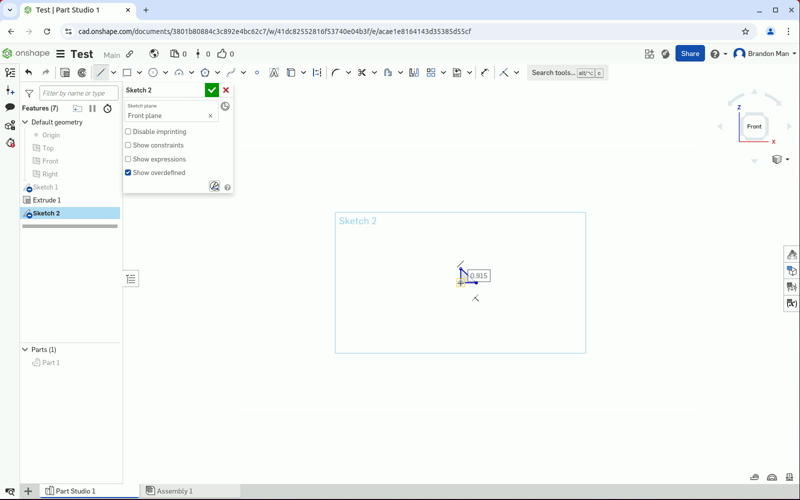
scroll(-6)
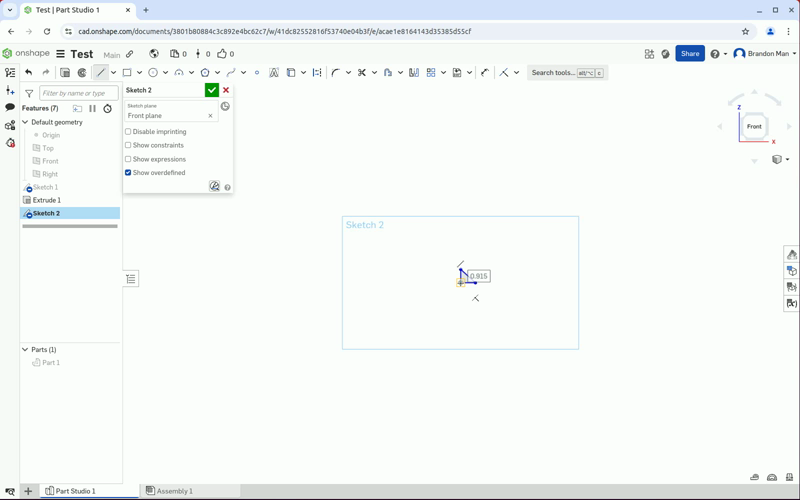
scroll(-6)
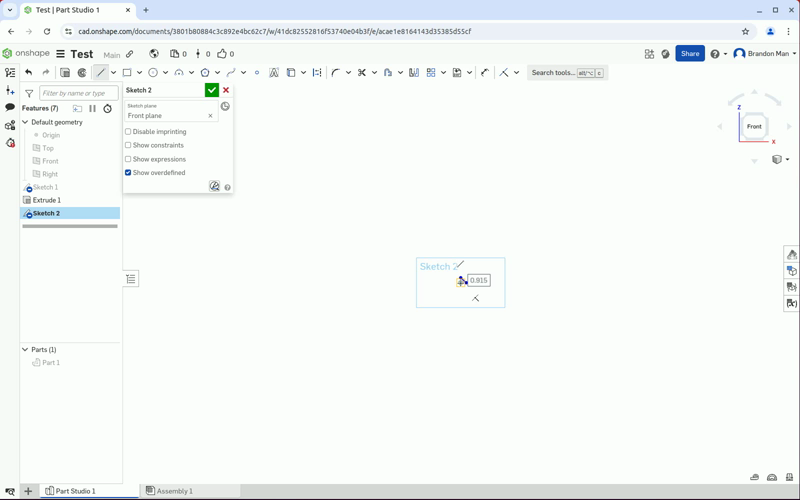
key(esc)
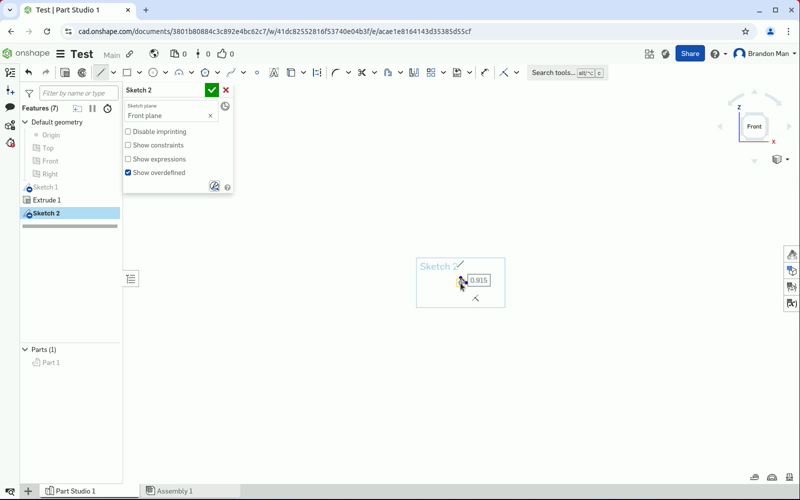
mouse_move(462, 279)
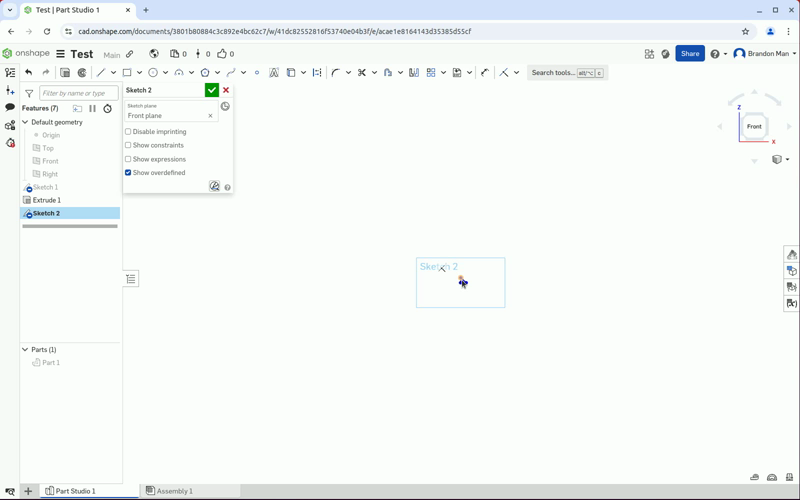
scroll(6)
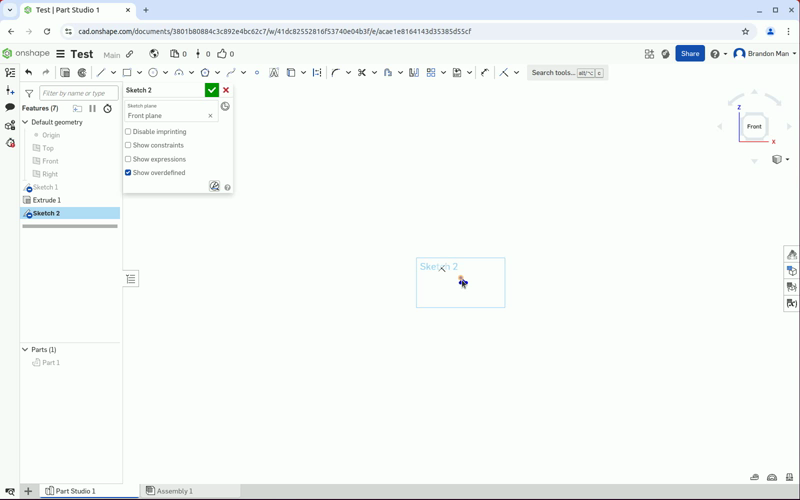
scroll(6)
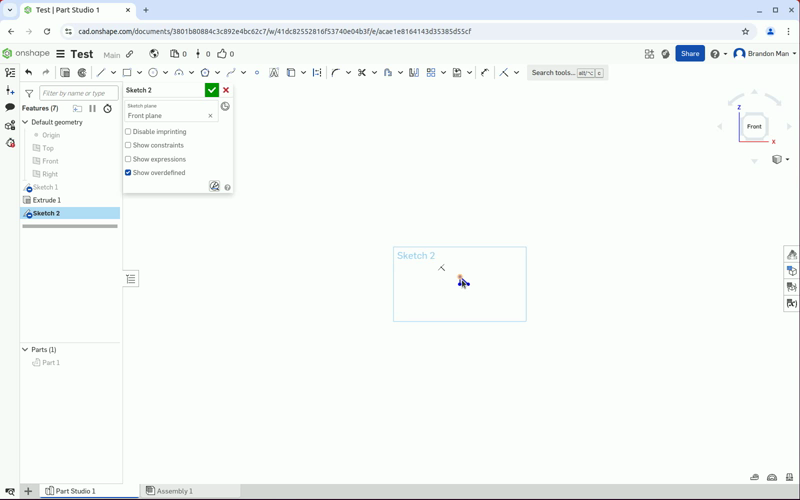
scroll(6)
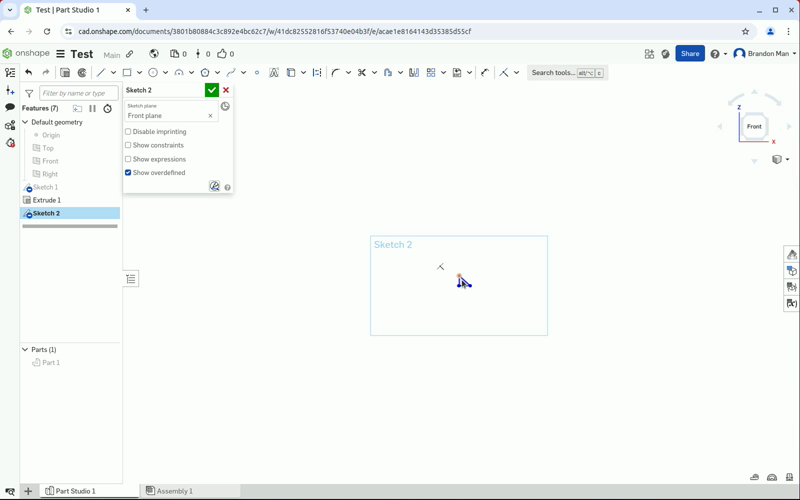
scroll(6)
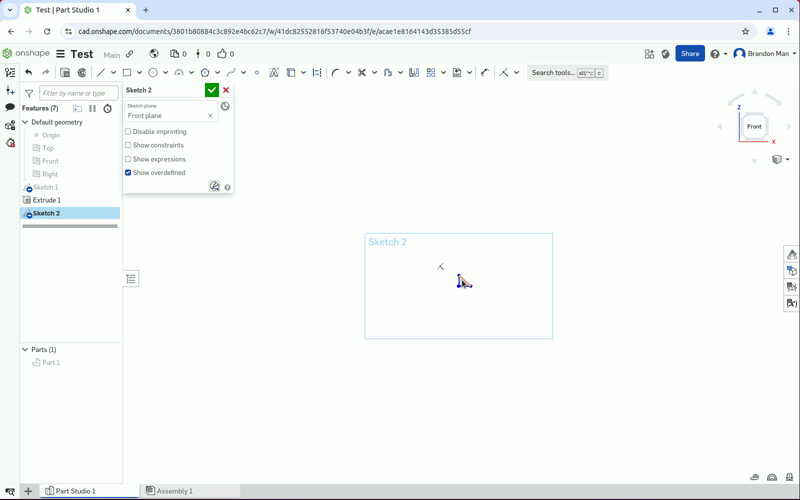
scroll(6)
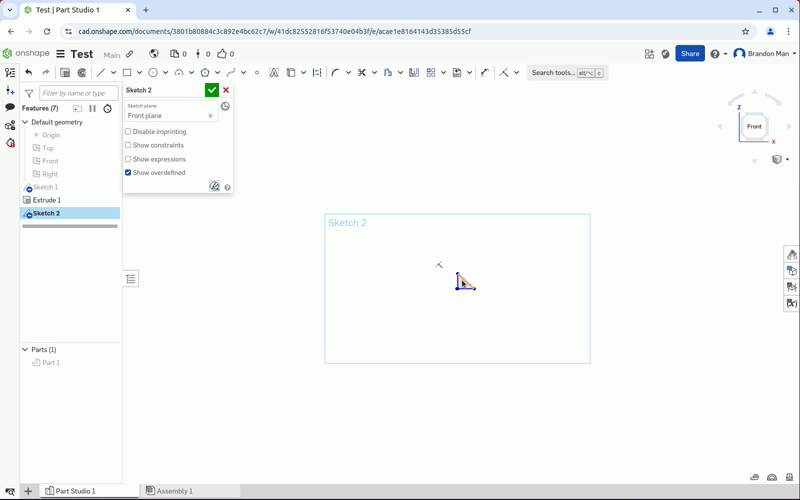
scroll(6)
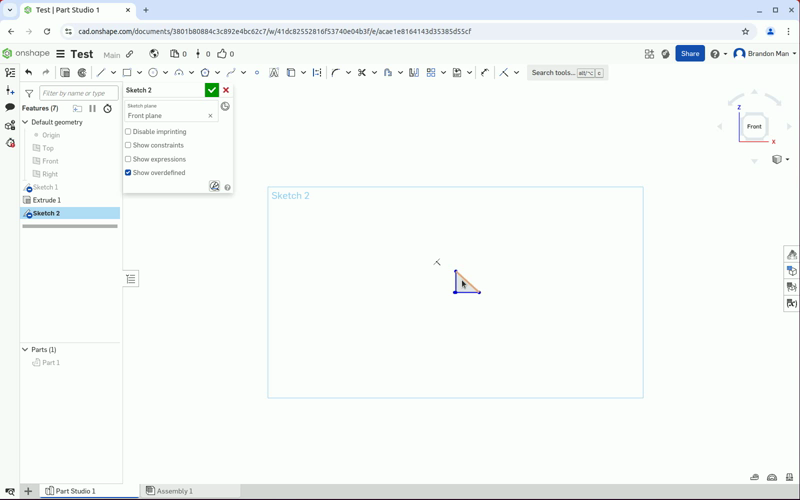
scroll(6)
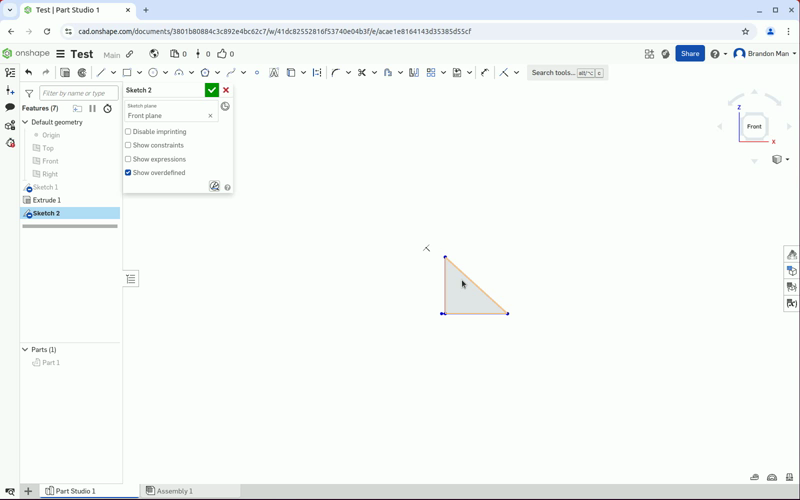
click(462, 279)
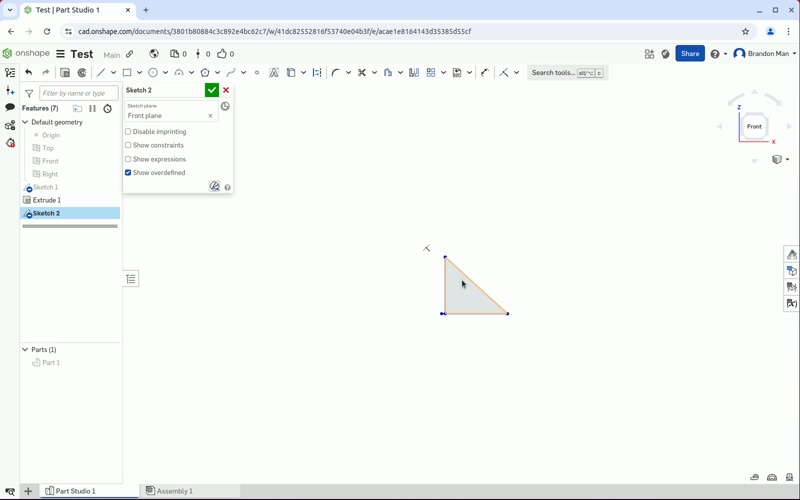
scroll(-6)
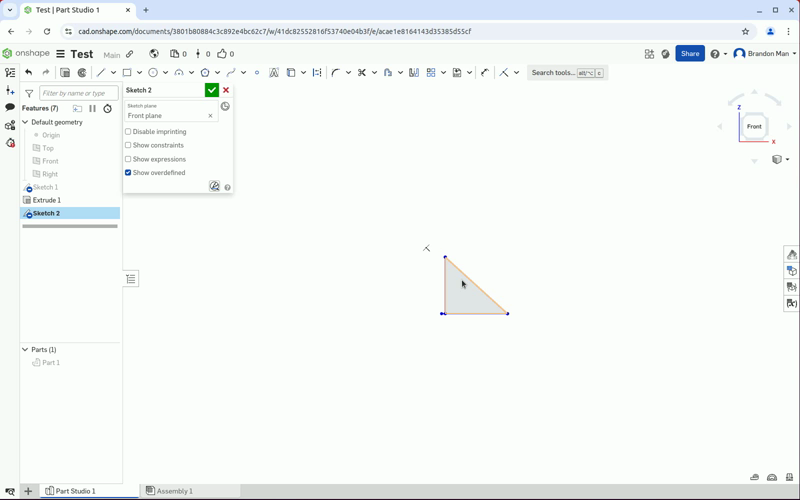
scroll(-6)
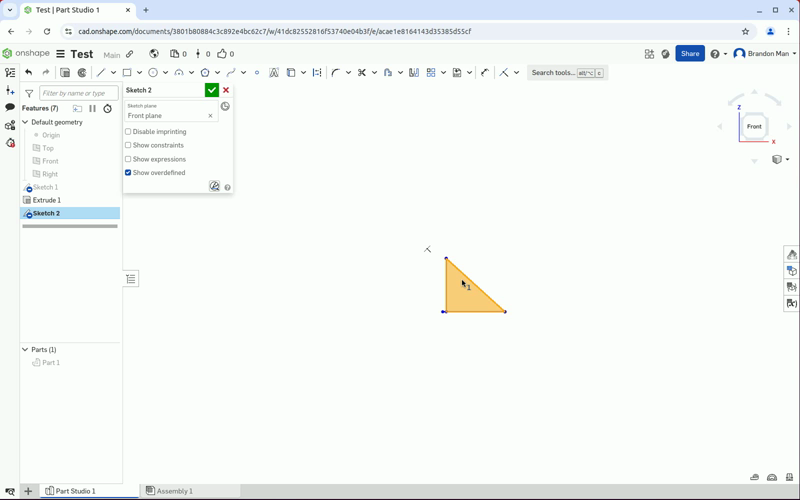
scroll(-6)
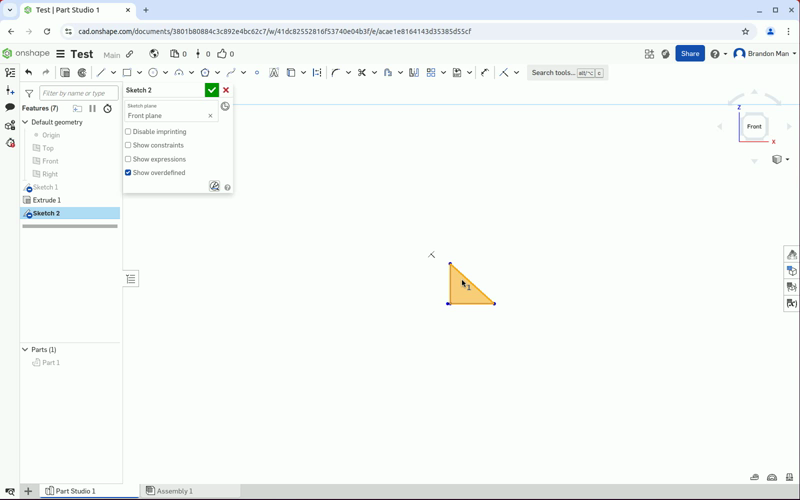
scroll(-6)
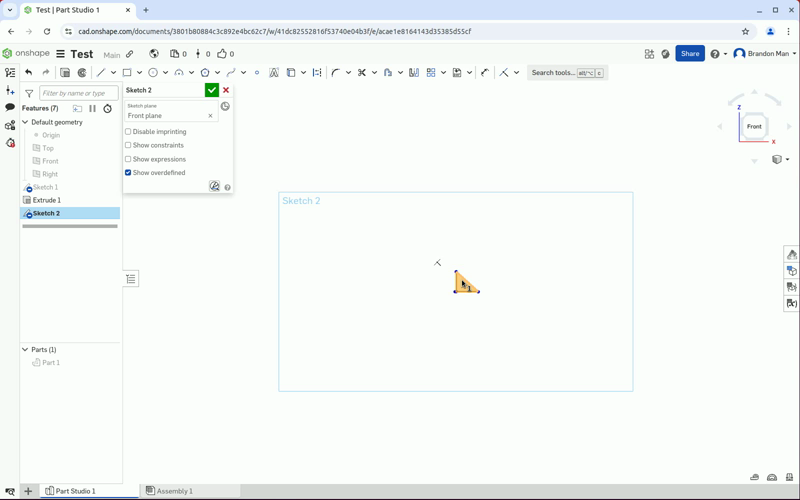
scroll(-6)
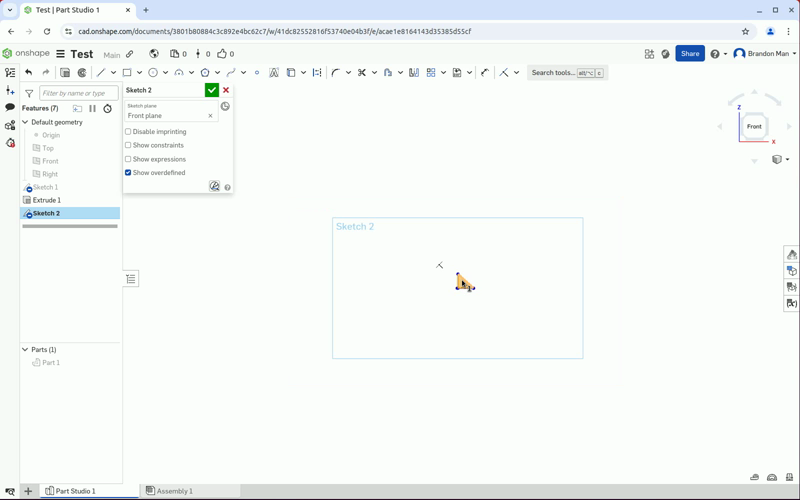
scroll(-6)
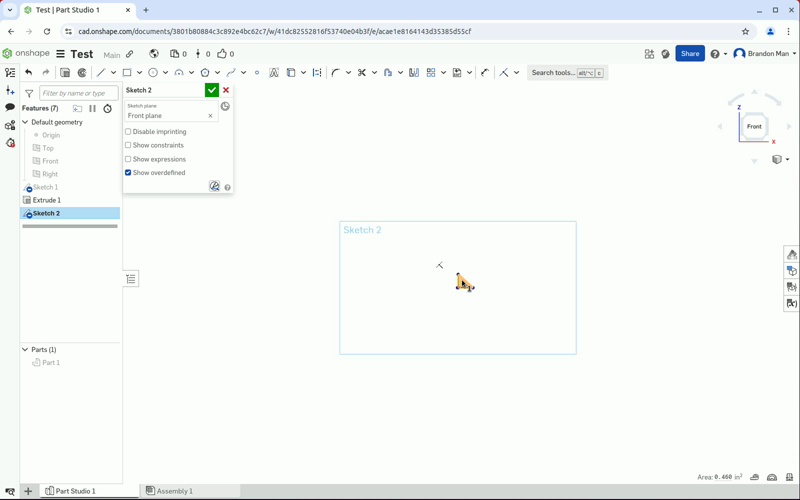
scroll(-6)
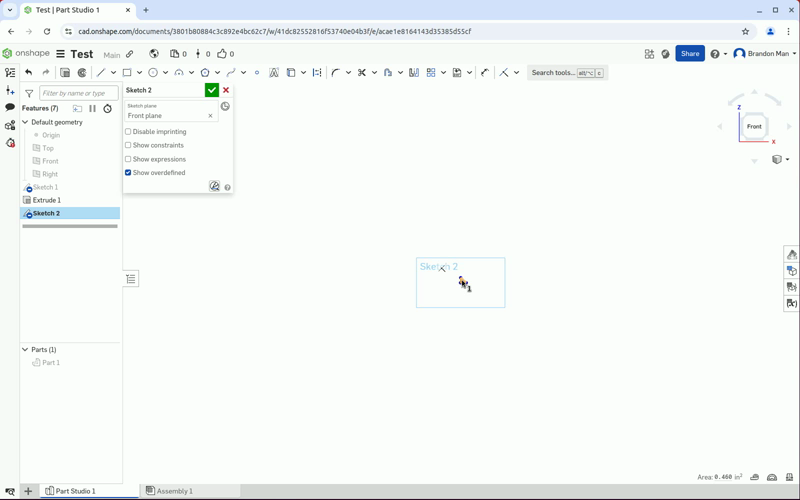
mouse_move(73, 352)
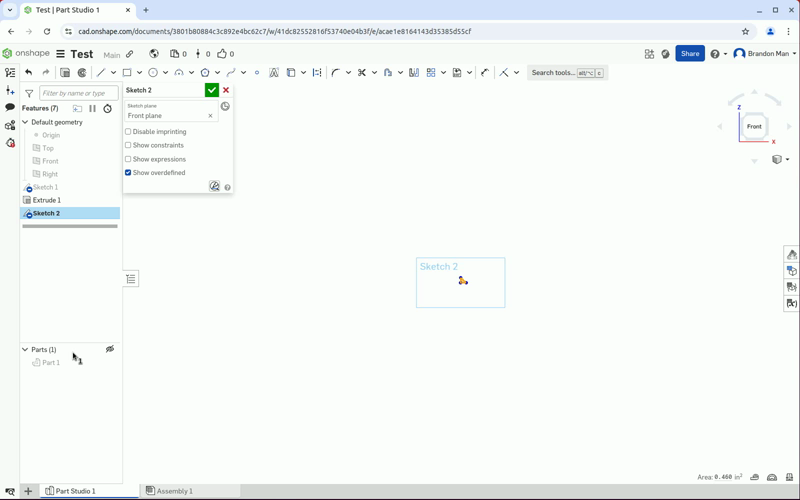
key(shift+y)
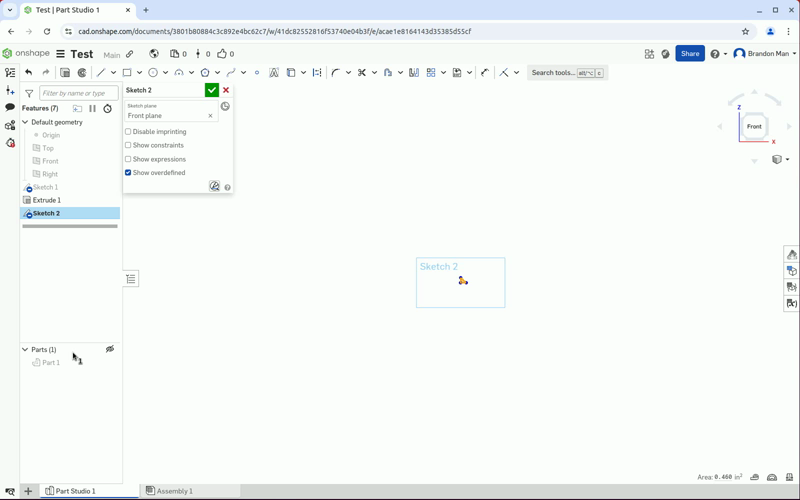
key(shift+e)
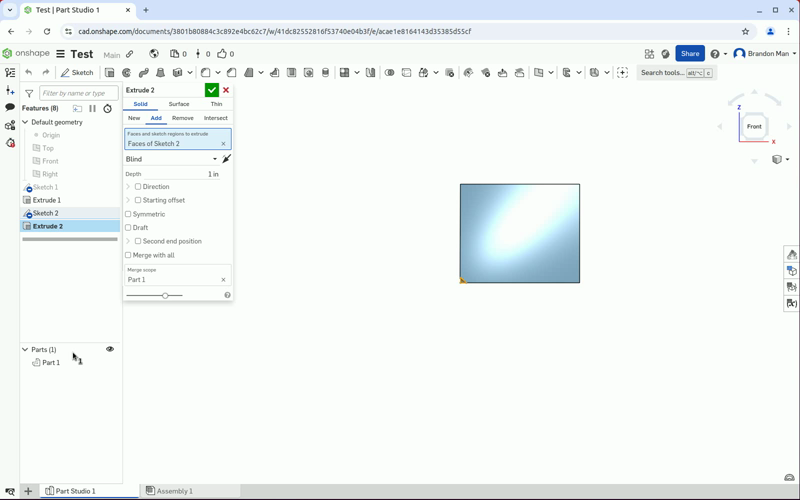
mouse_move(143, 106)
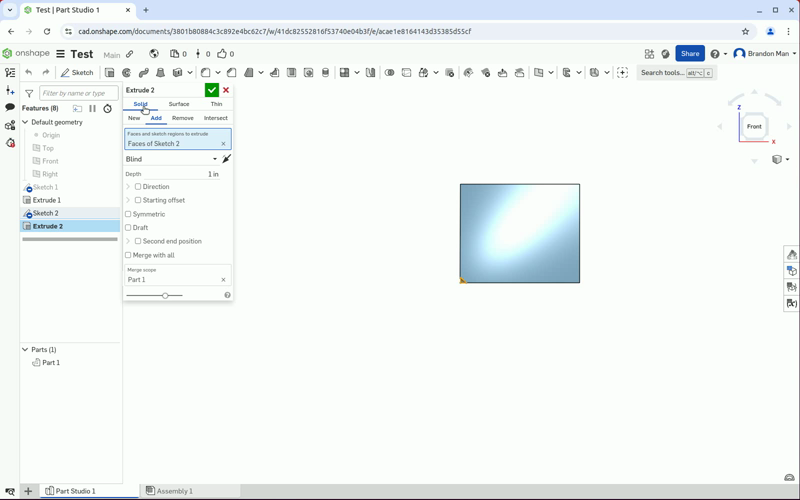
click(143, 106)
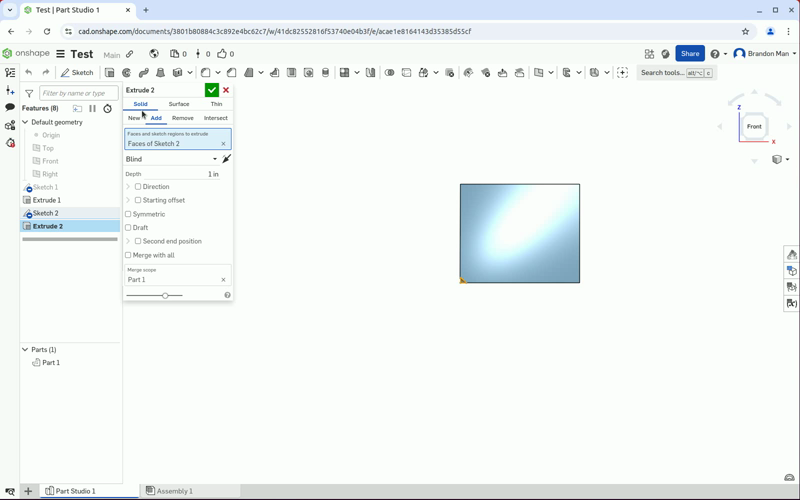
mouse_move(137, 120)
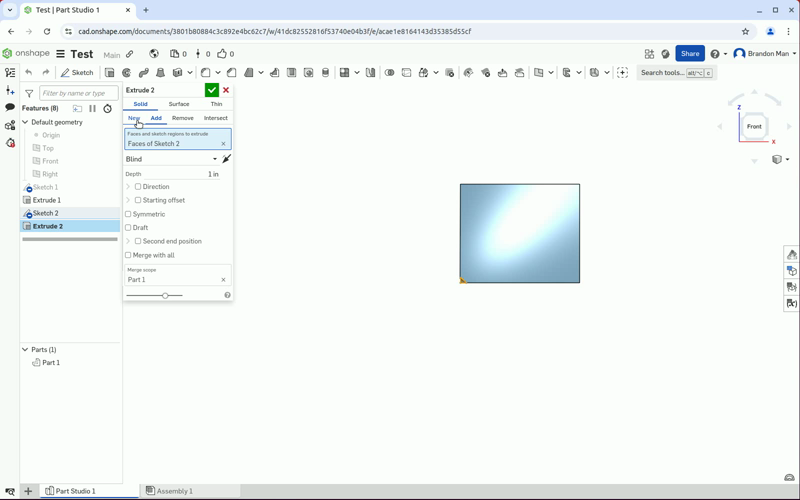
click(137, 120)
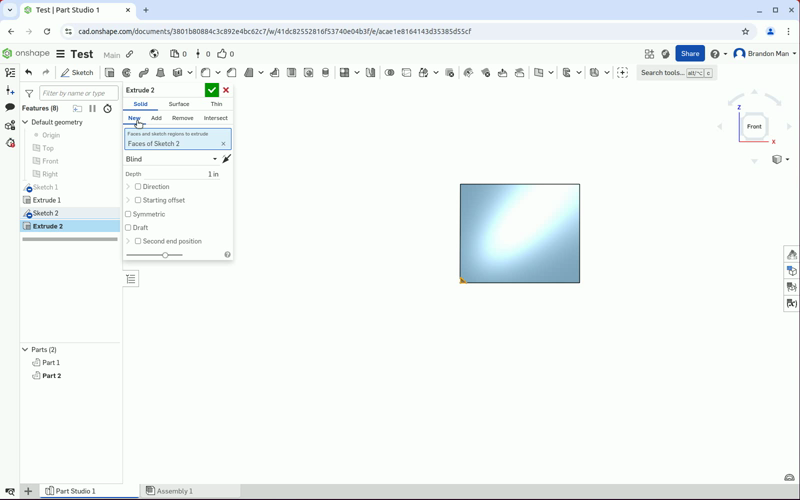
key(tab, 4)
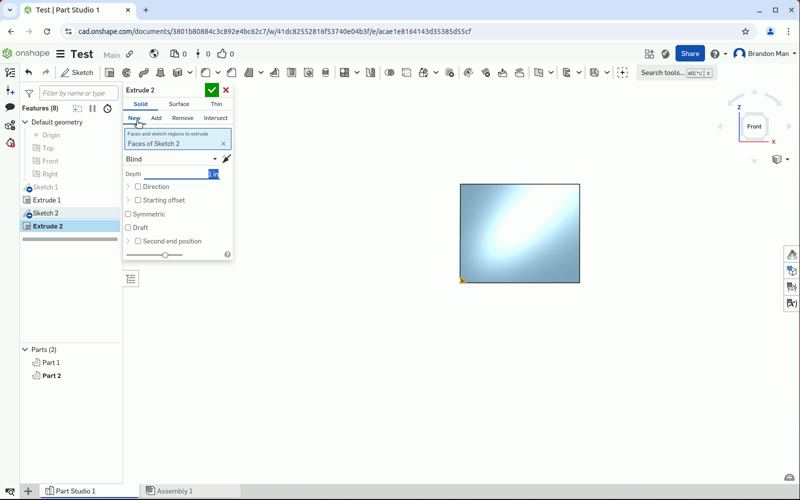
text(15.405)
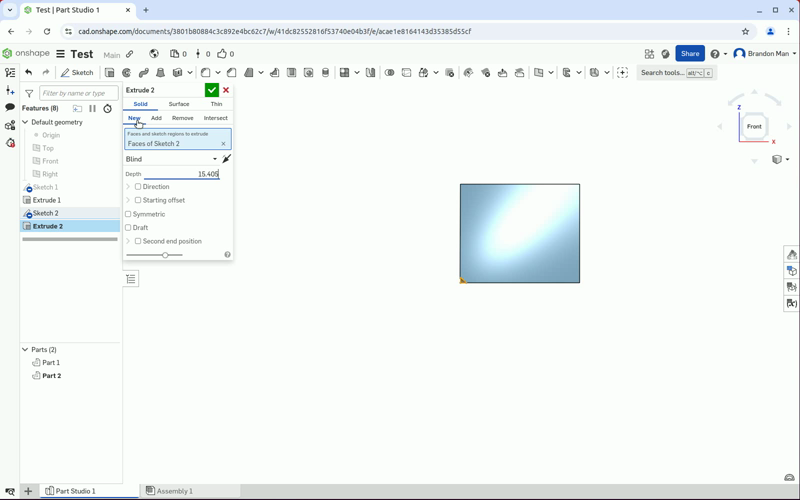
key(enter)
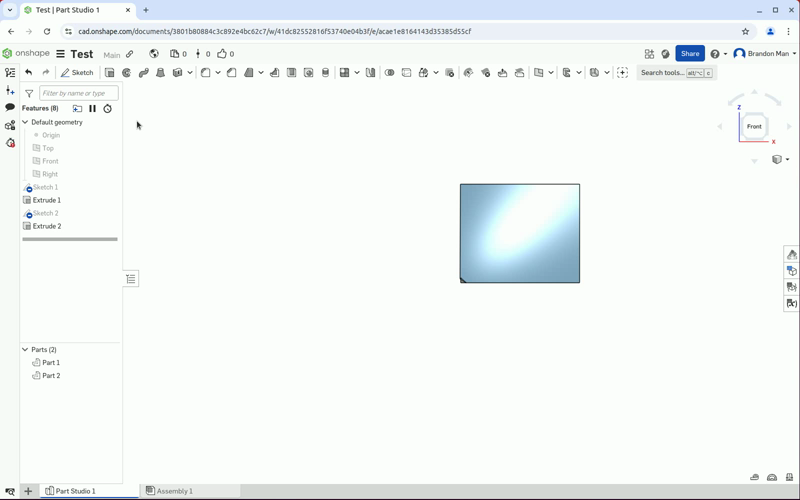
key(shift+h)
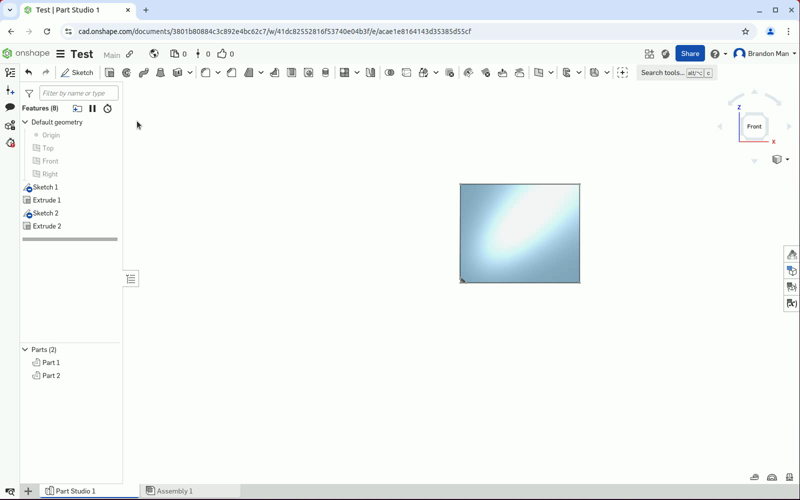
key(shift+h)
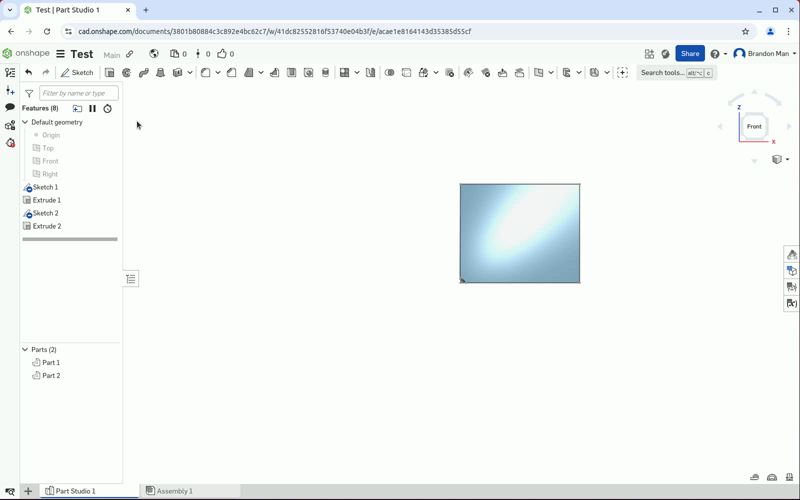
key(shift+7)
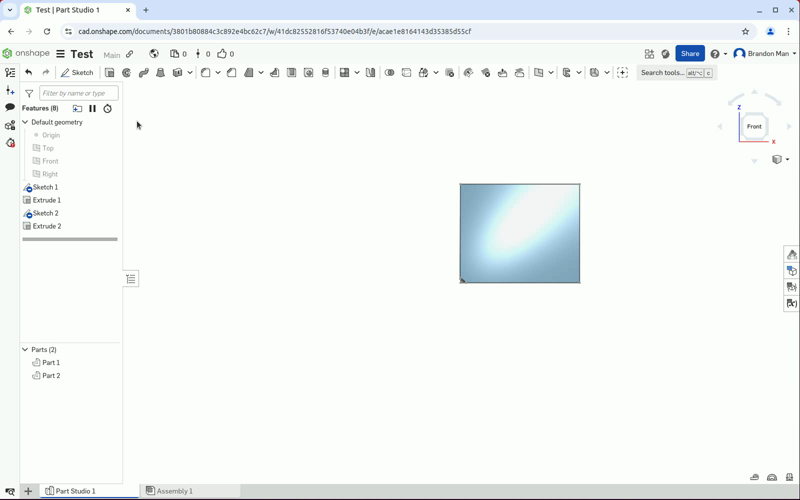
key(left, 2)
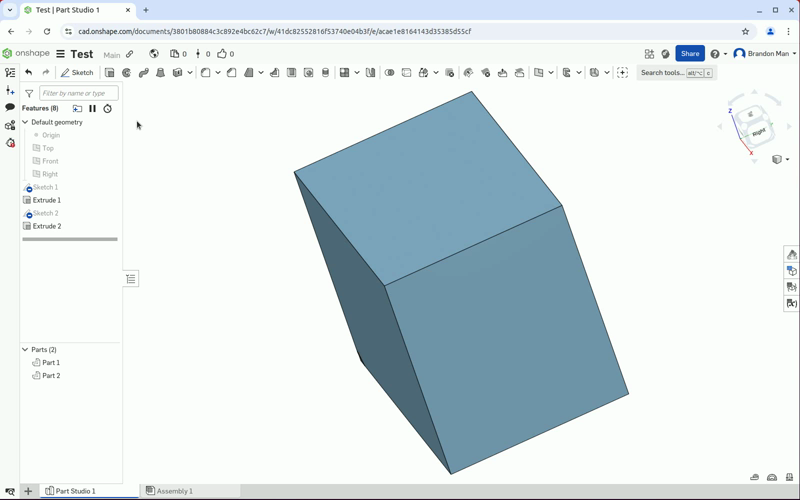
key(down, 2)
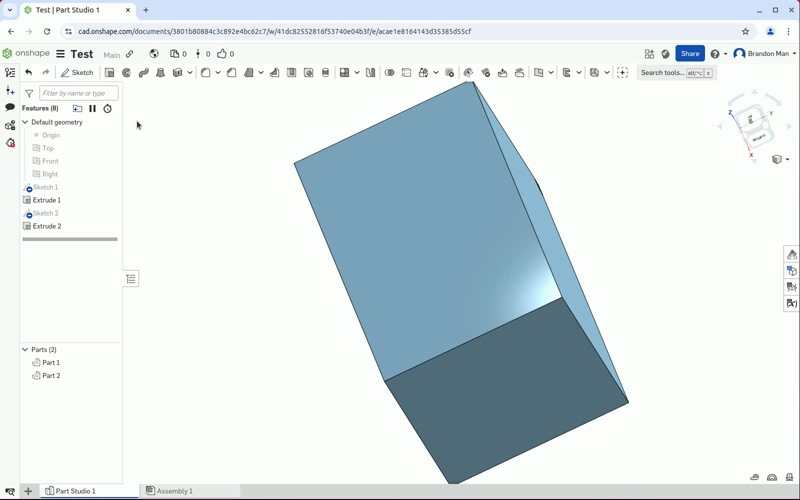
key(up, 2)
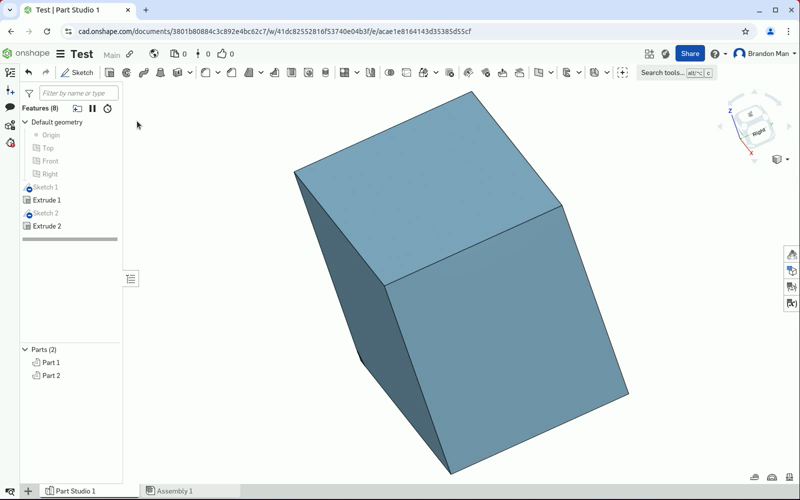
key(right, 2)
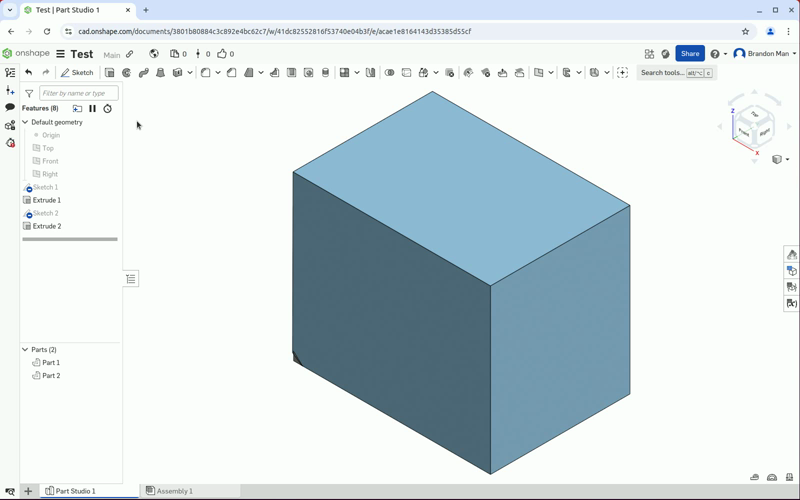
mouse_move(73, 189)
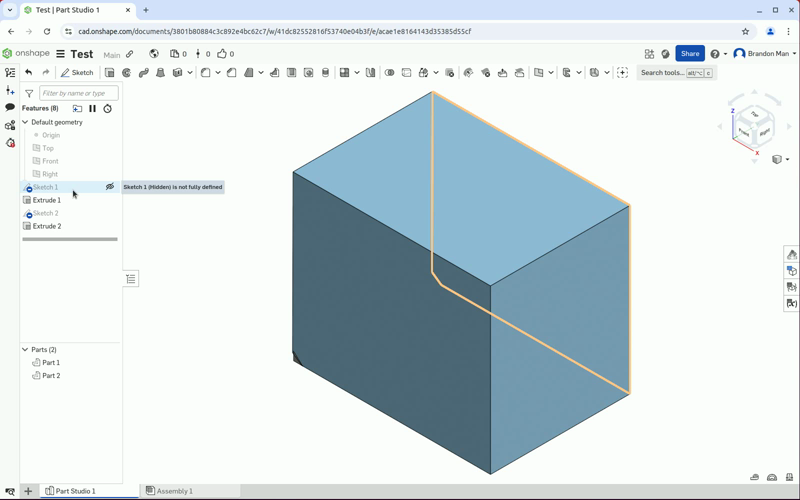
click(73, 189)